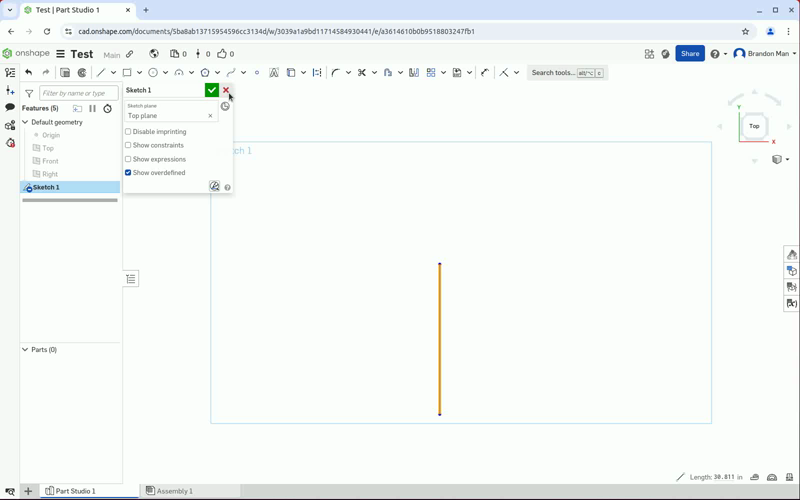
key(shift+h)
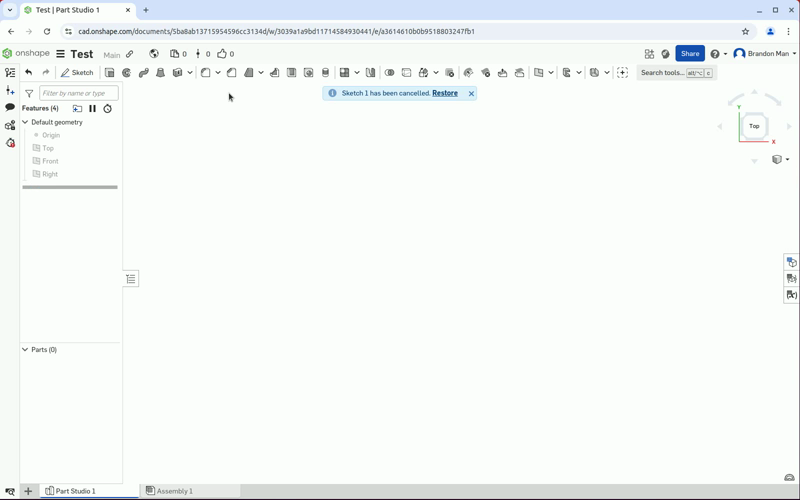
mouse_move(73, 352)
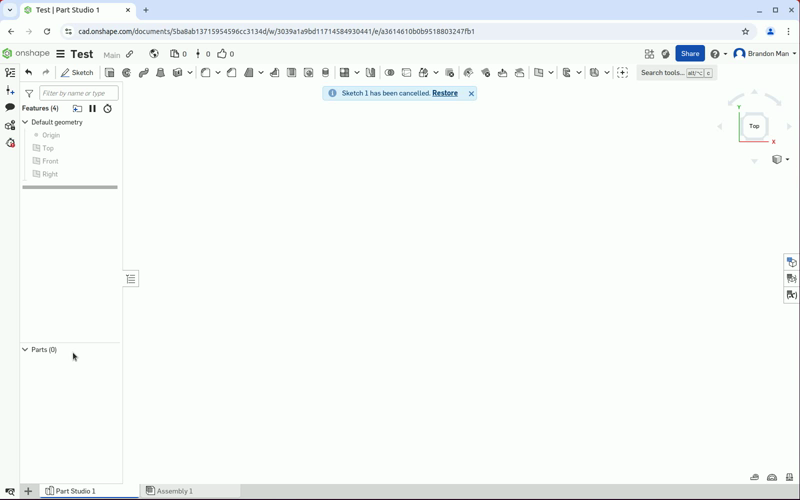
key(y)
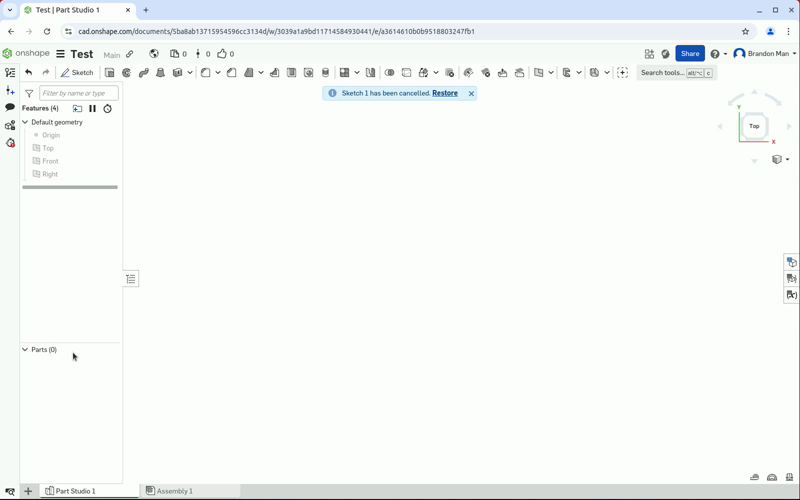
key(shift+p)
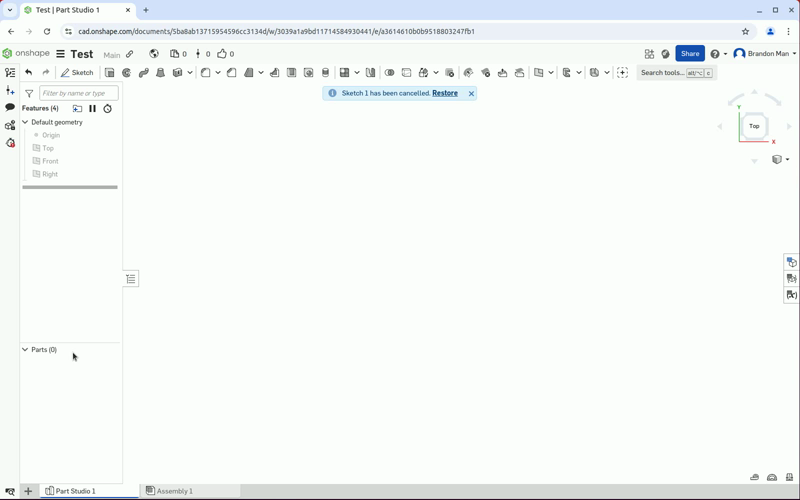
key(space)
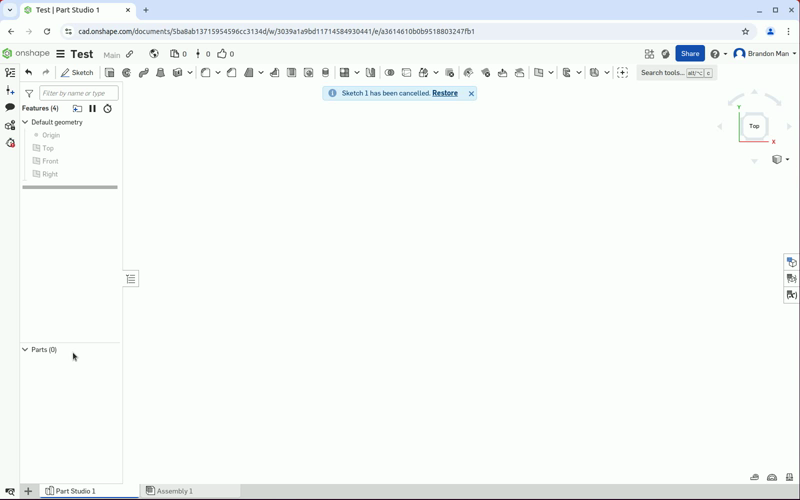
key_down(shift)
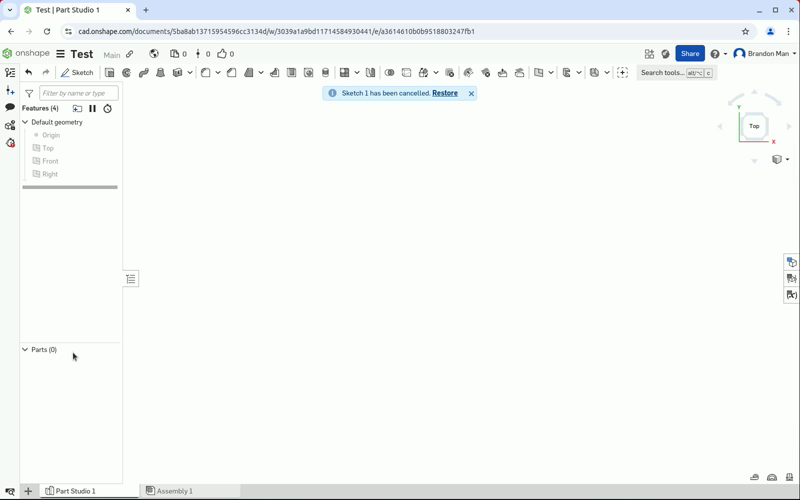
key(up)
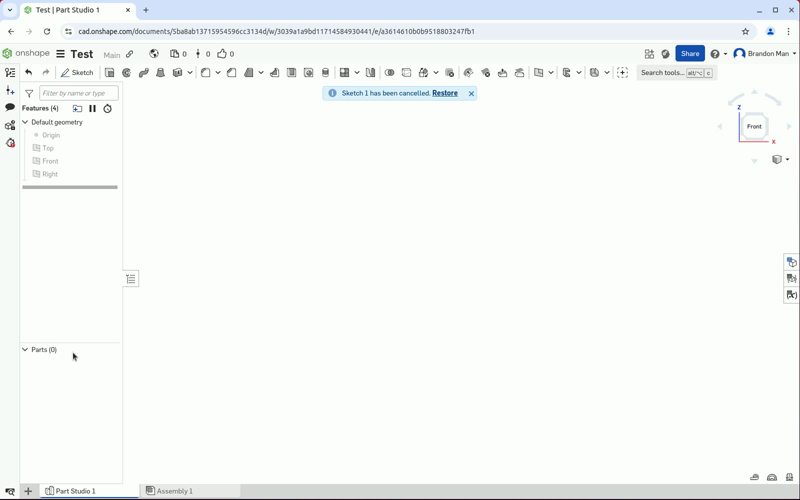
key_up(shift)
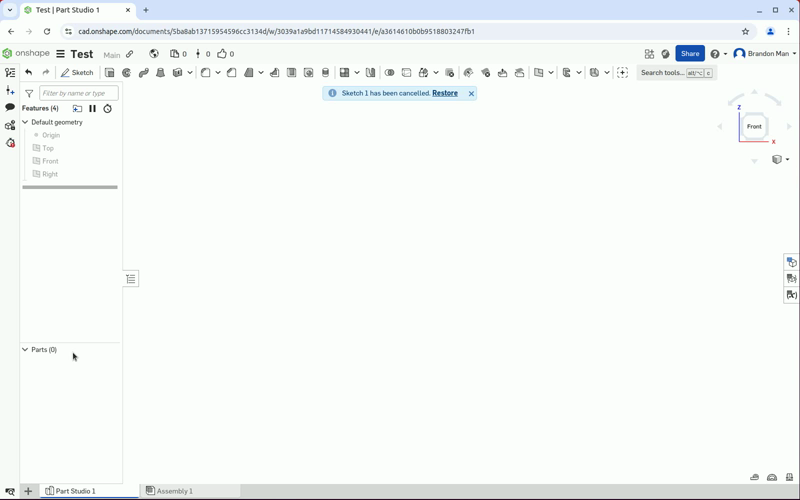
mouse_move(73, 352)
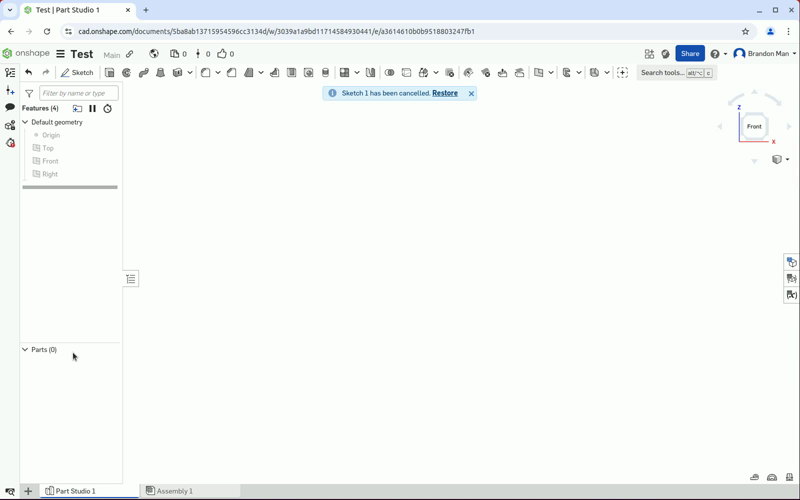
key(shift+y)
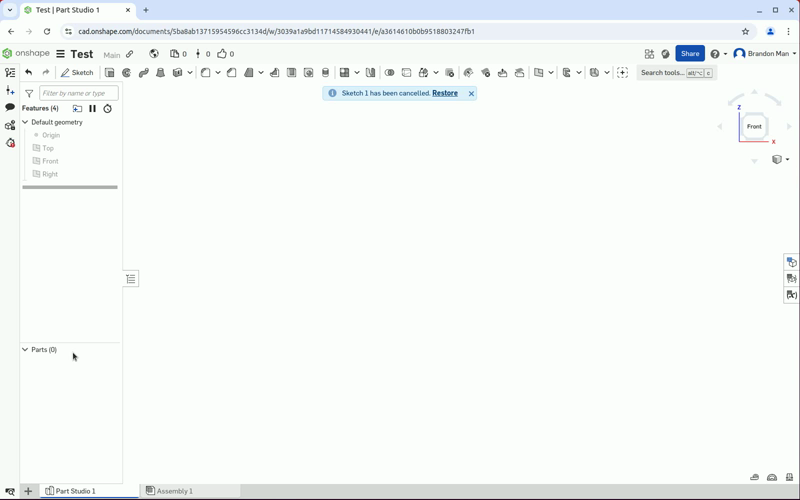
key(shift+s)
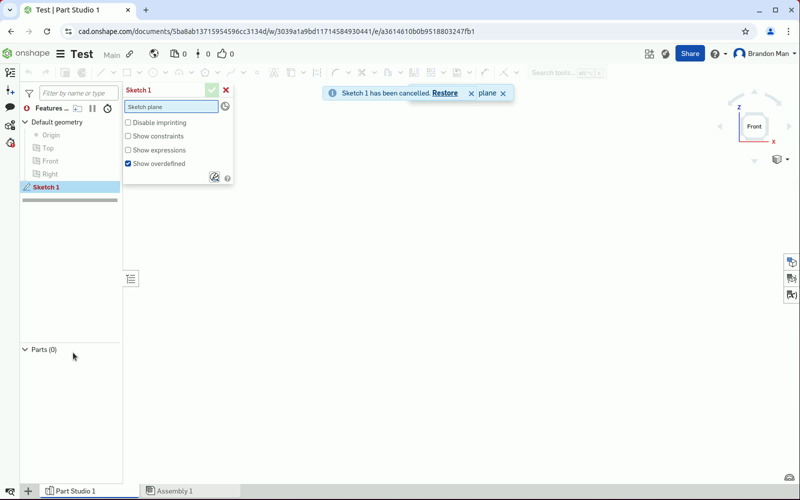
mouse_move(73, 163)
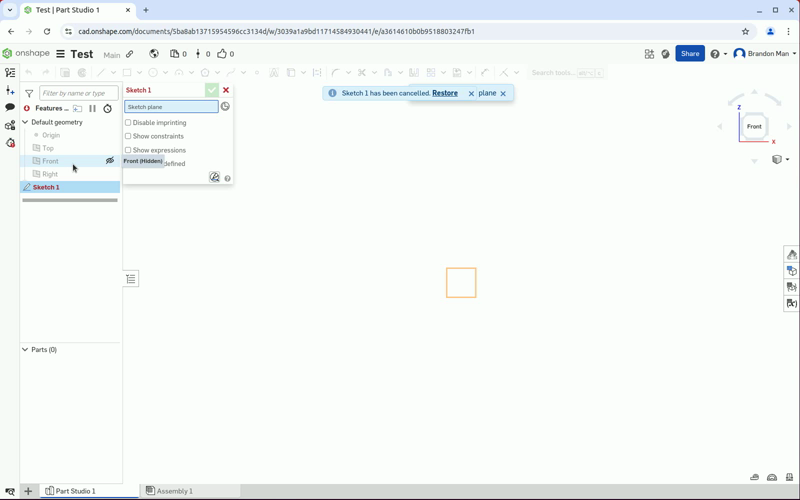
click(73, 163)
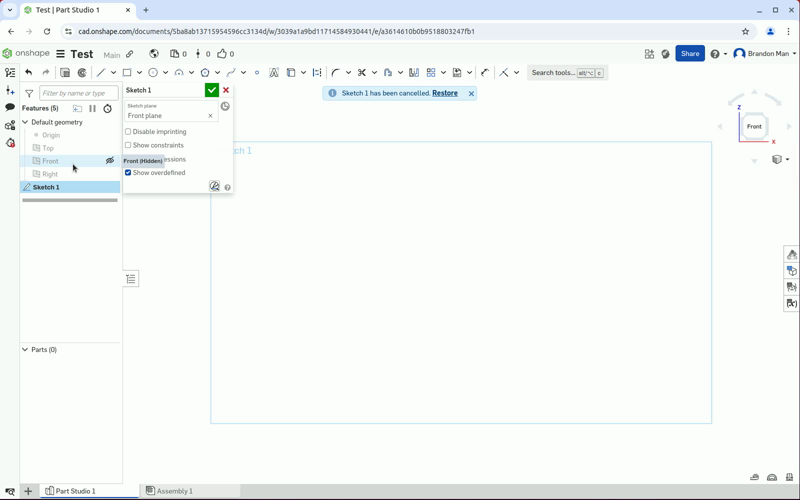
mouse_move(73, 352)
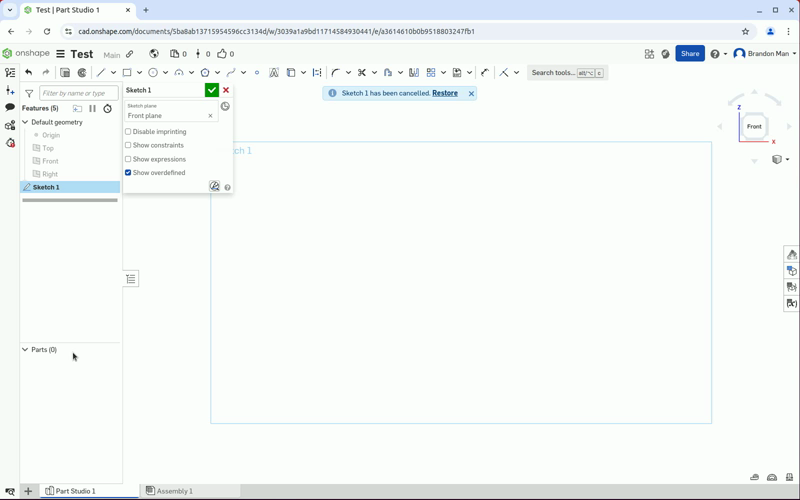
key(y)
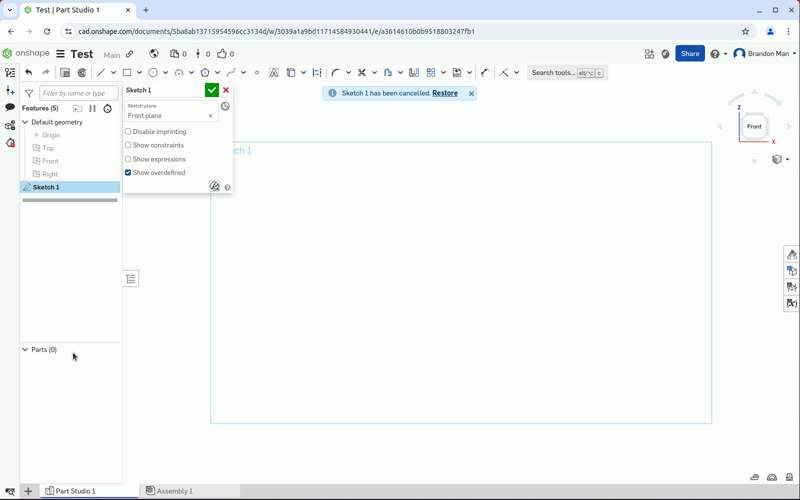
key(l)
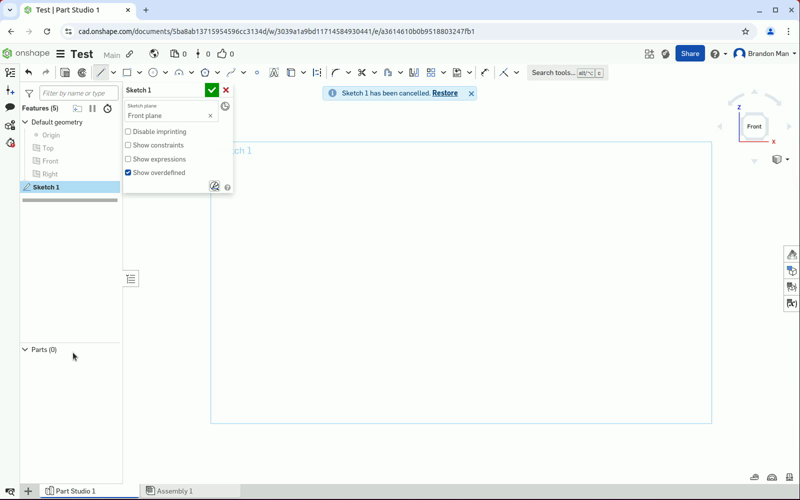
key_down(shift)
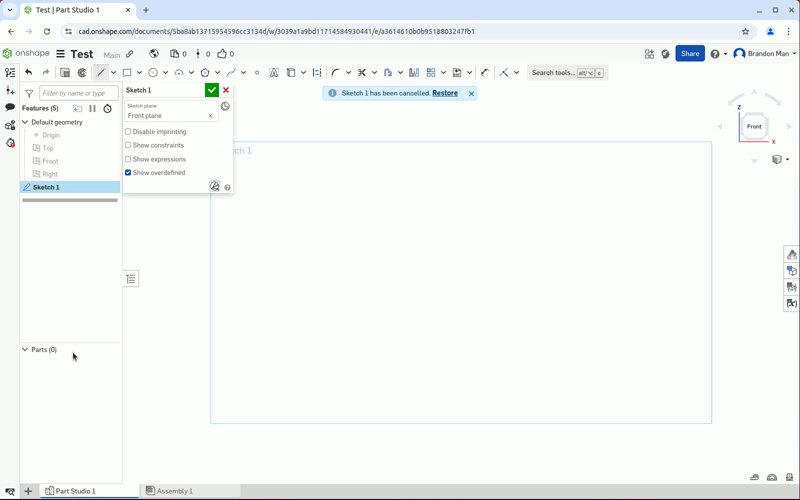
mouse_move(348, 333)
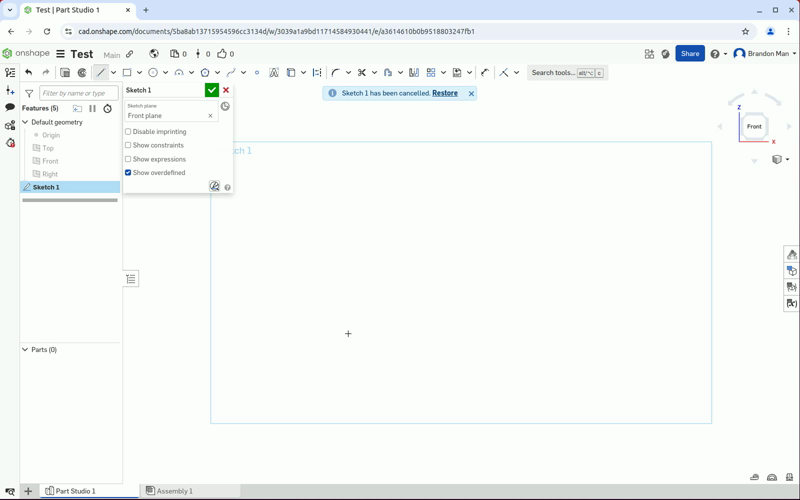
click(348, 333)
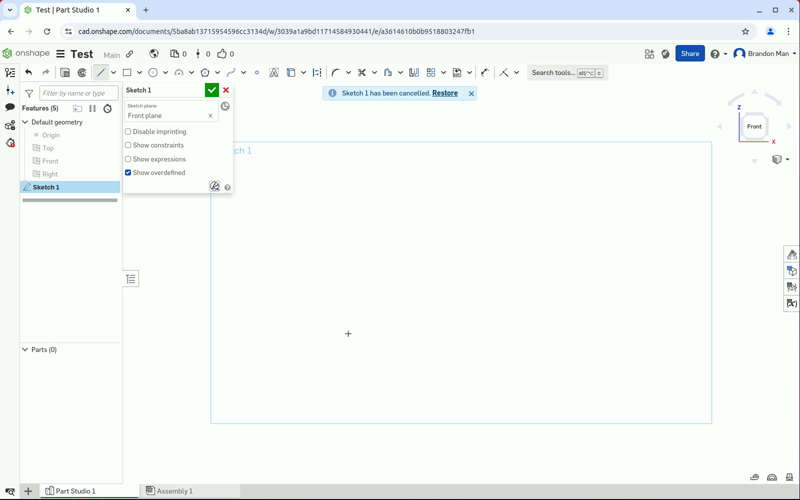
key_up(shift)
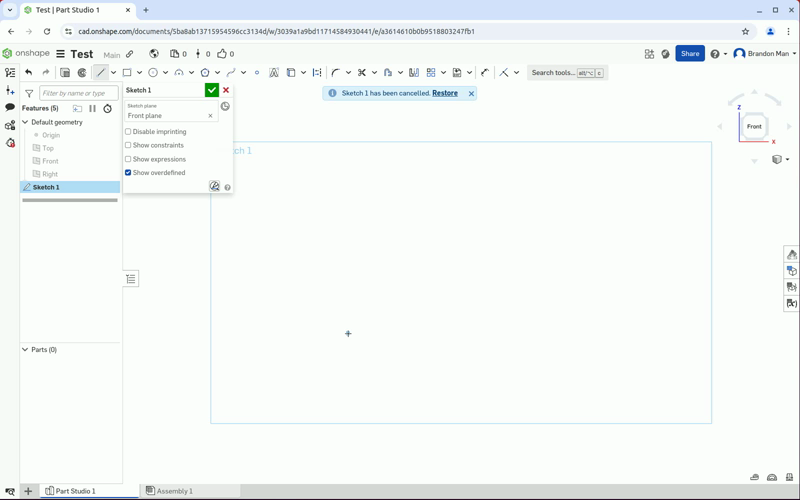
key_down(shift)
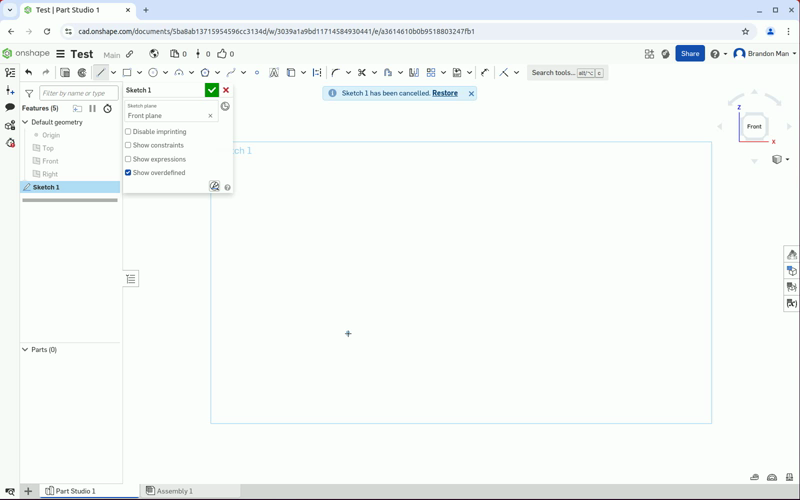
mouse_move(572, 333)
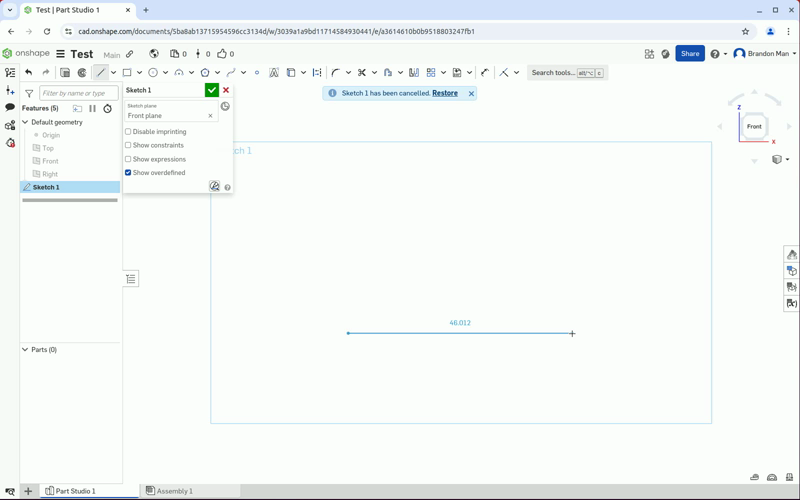
click(572, 333)
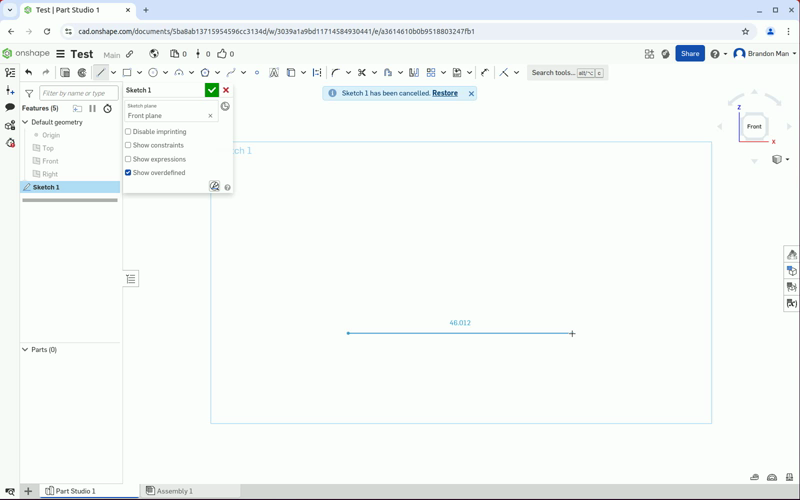
key_up(shift)
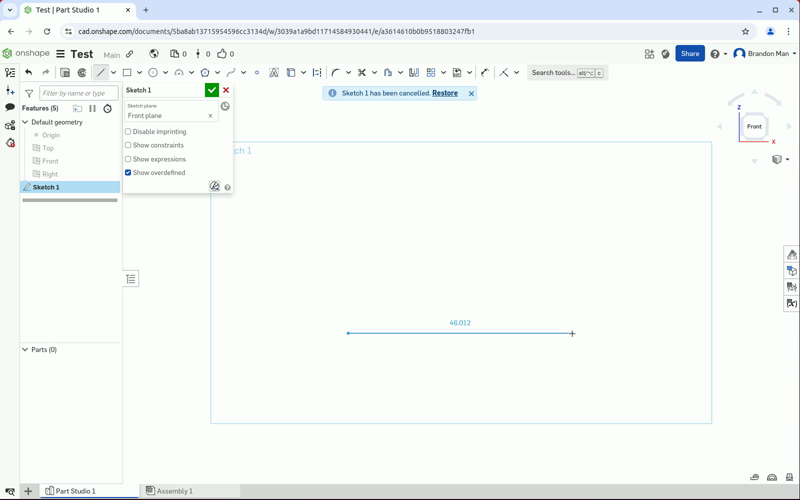
key_down(shift)
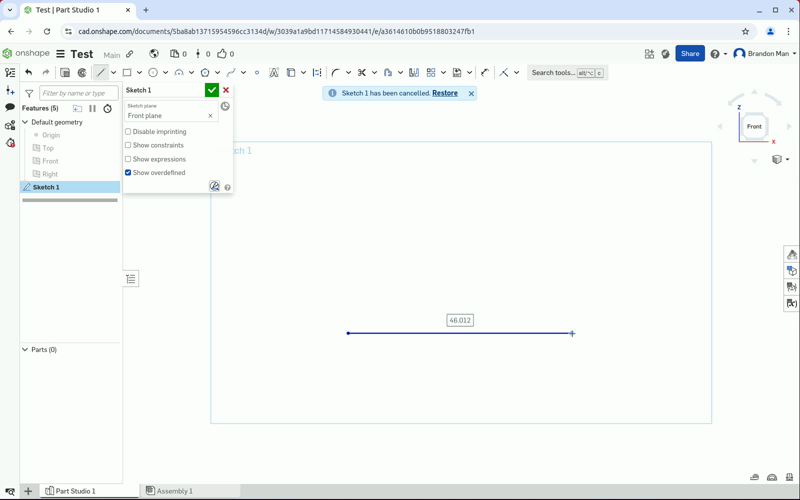
mouse_move(572, 231)
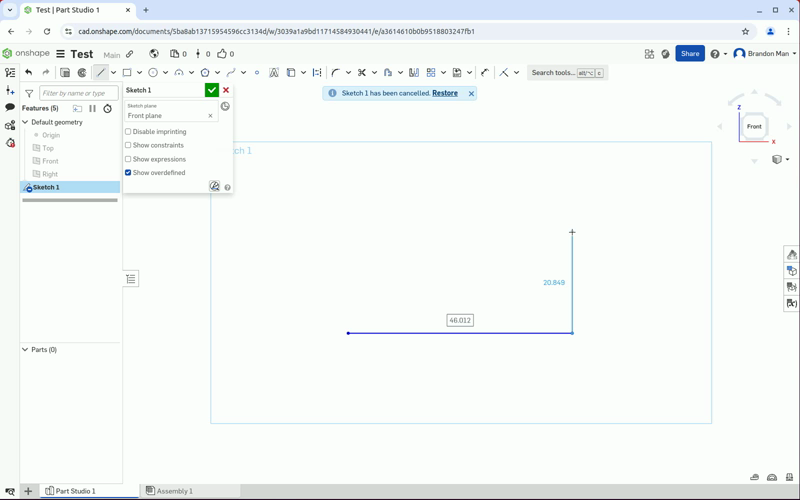
click(572, 231)
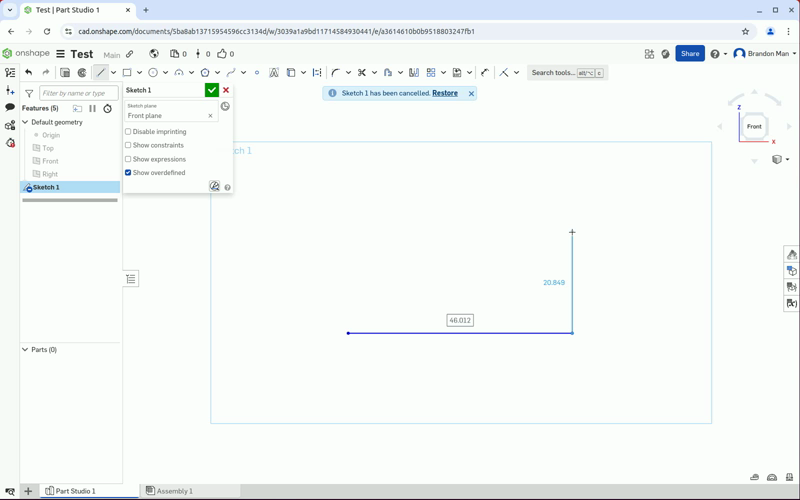
key_up(shift)
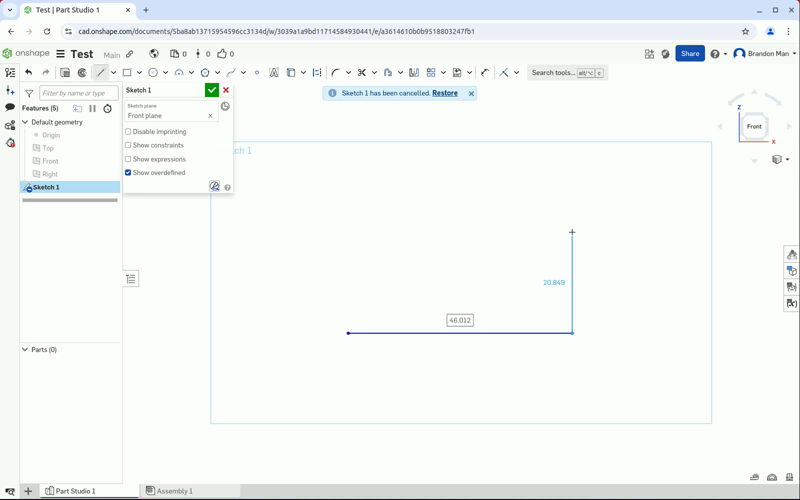
key_down(shift)
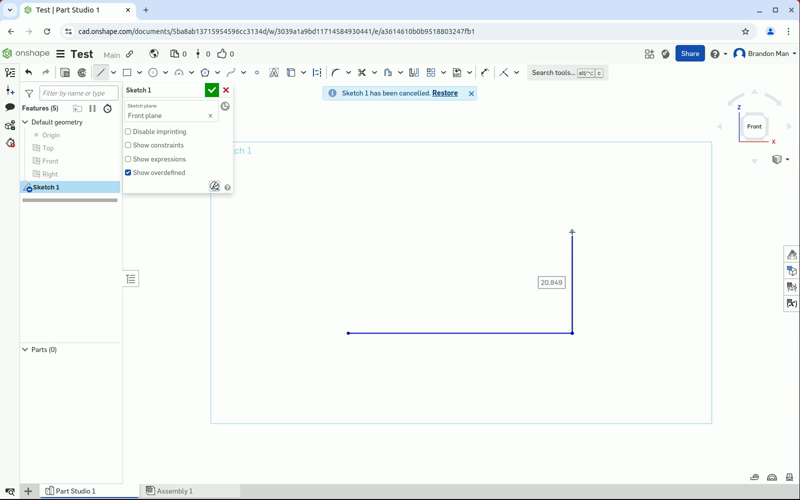
mouse_move(348, 231)
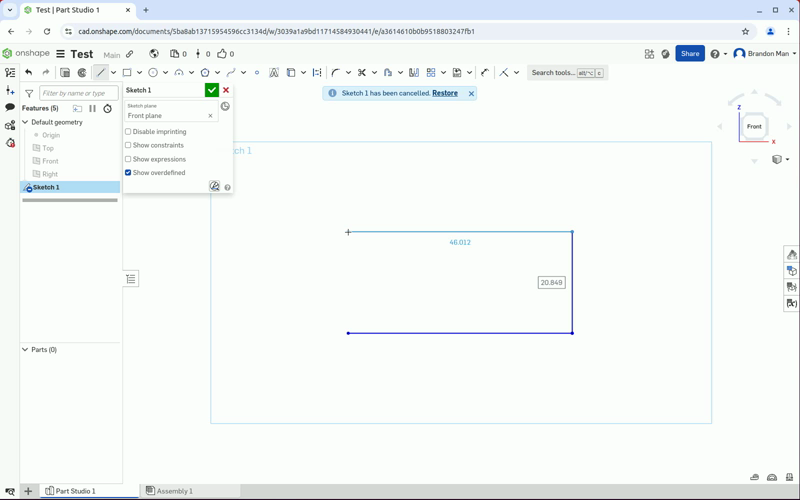
click(348, 231)
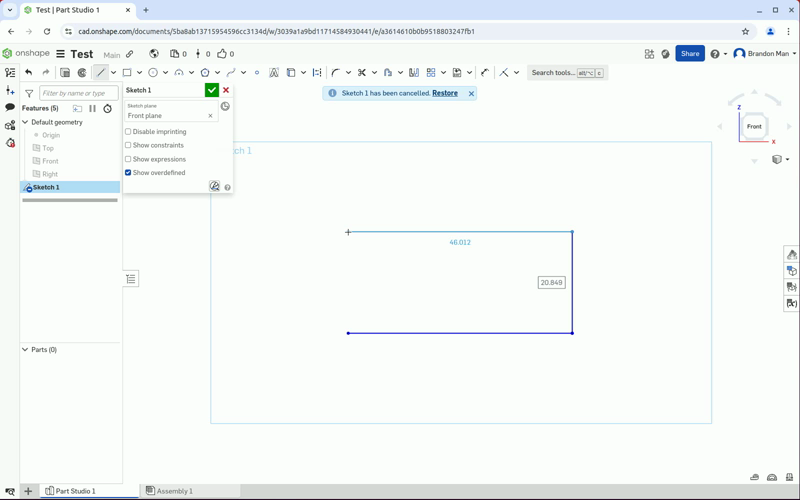
key_up(shift)
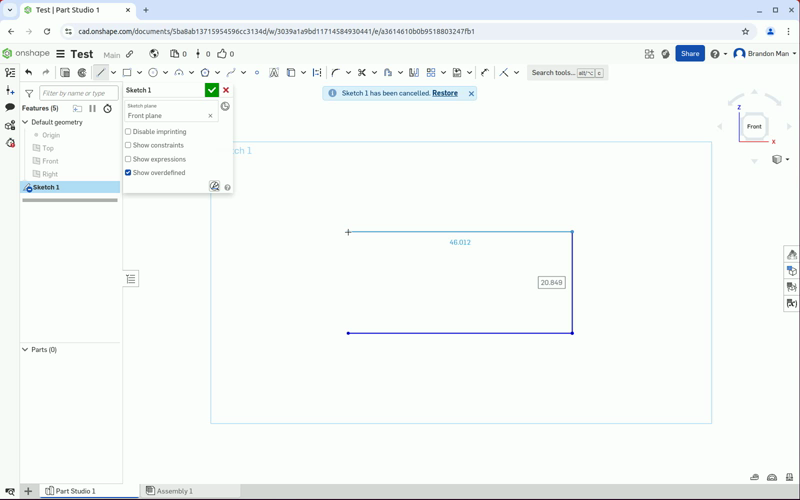
key_down(shift)
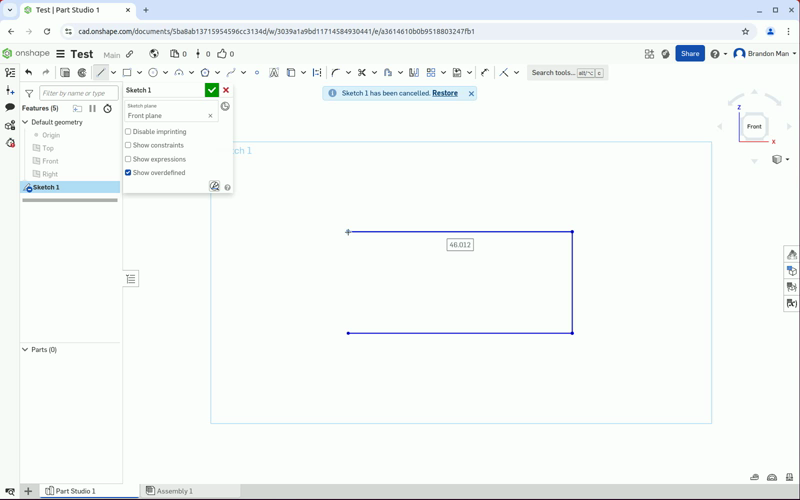
mouse_move(348, 333)
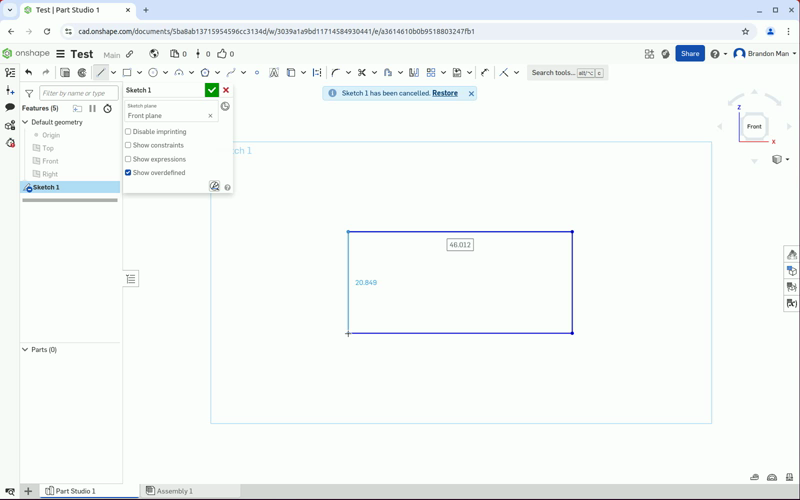
key_up(shift)
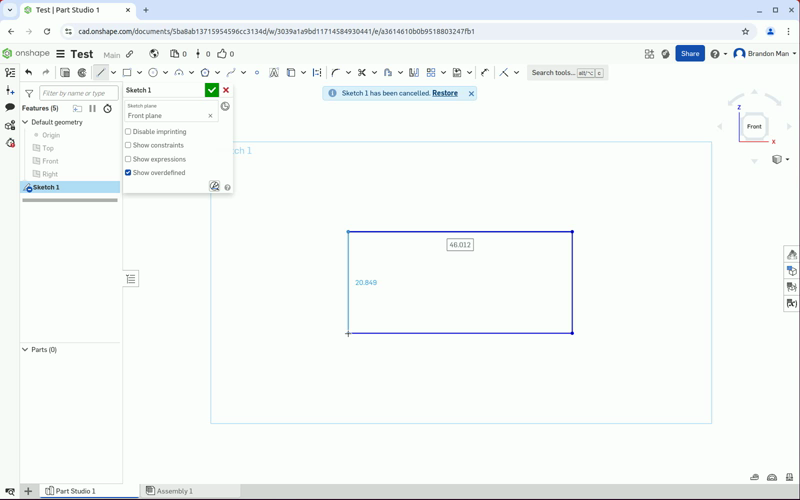
click(348, 333)
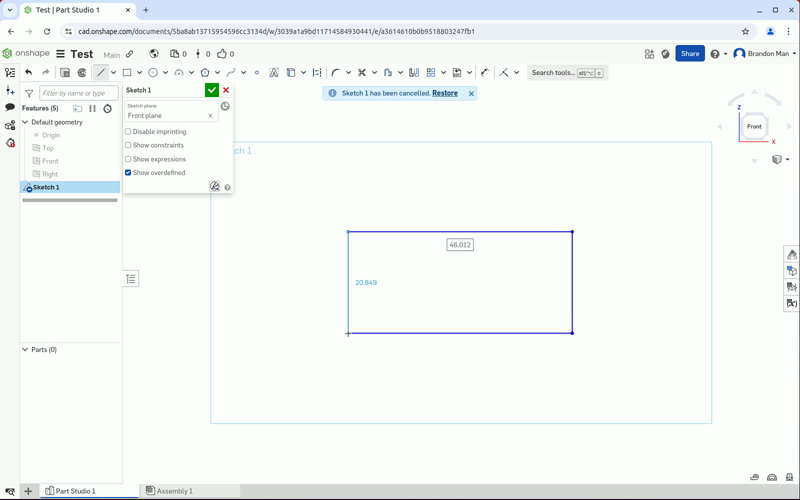
key(esc)
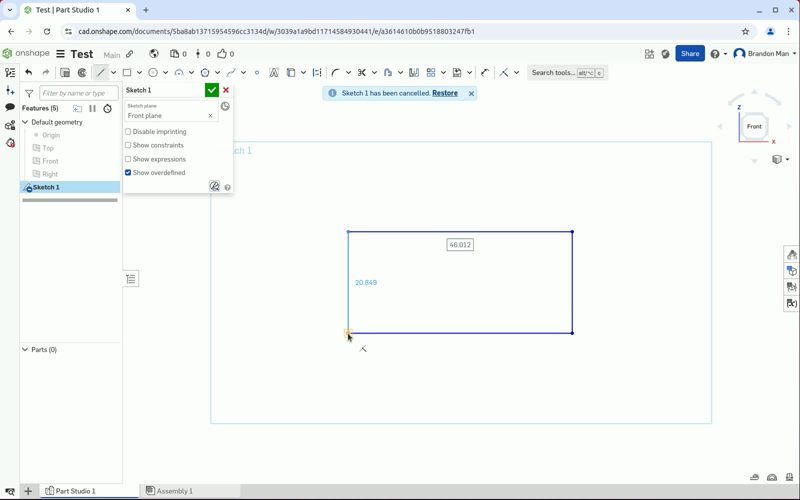
mouse_move(502, 247)
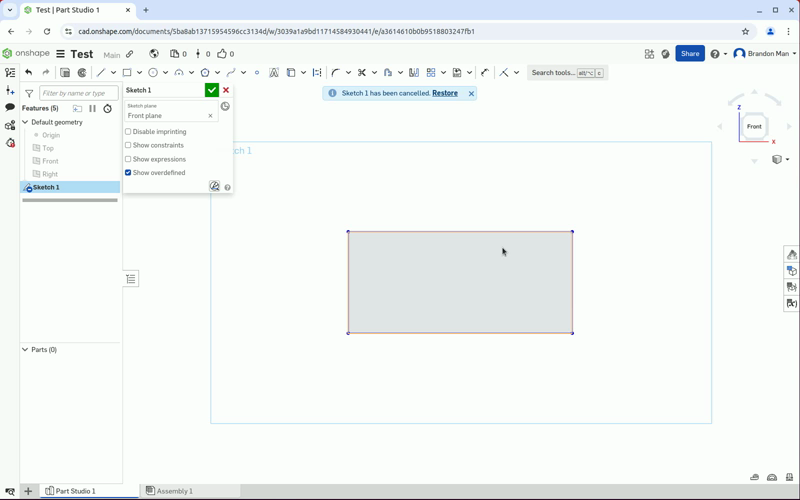
click(502, 247)
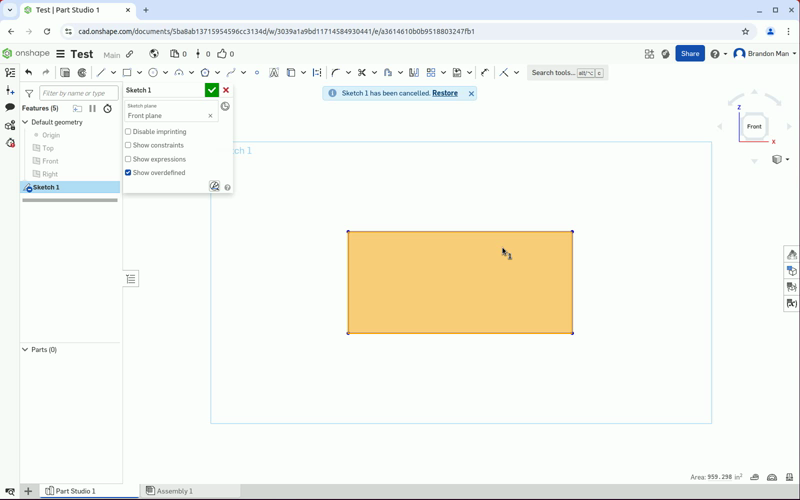
mouse_move(73, 352)
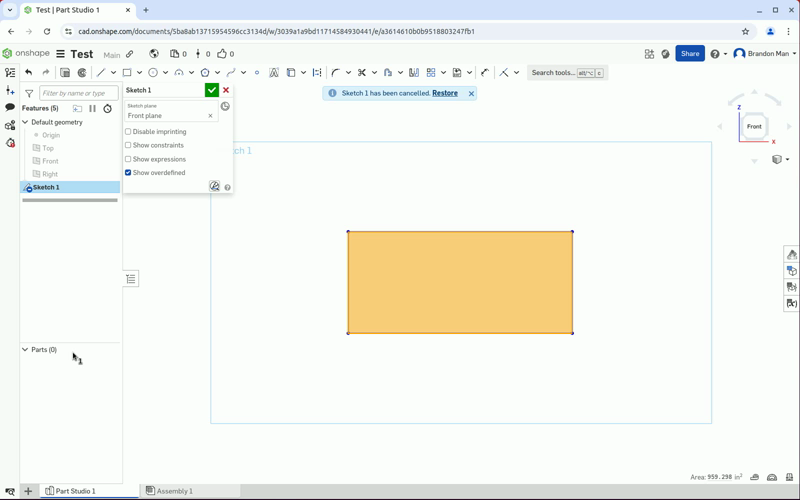
key(shift+y)
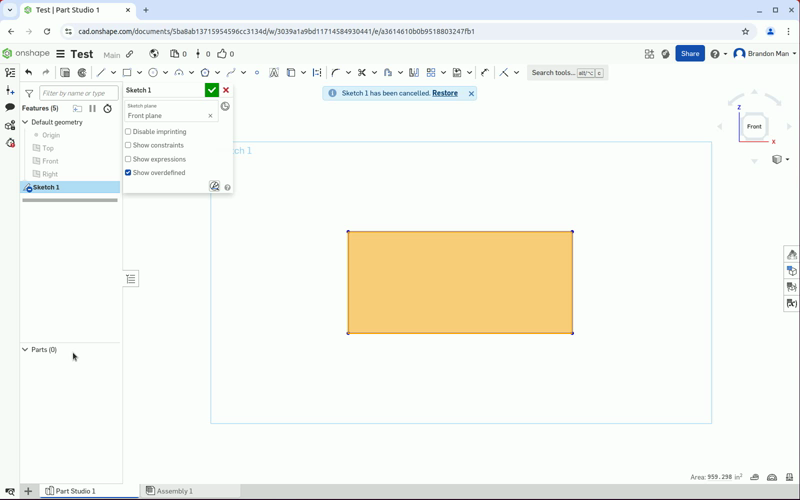
key(shift+e)
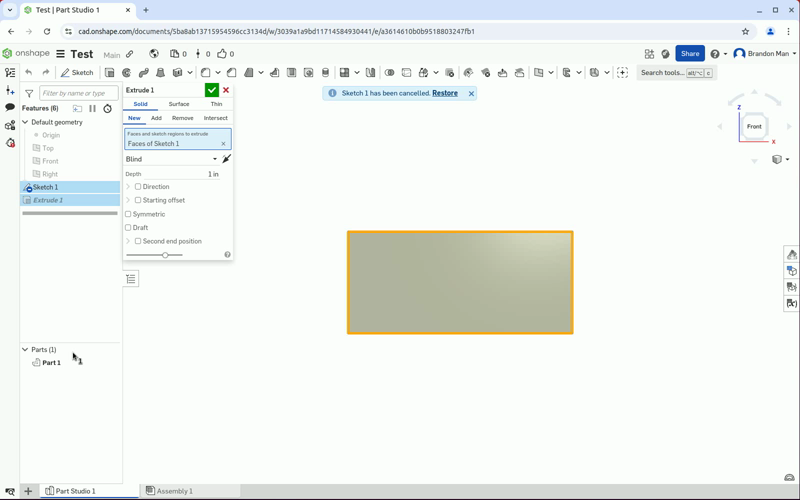
mouse_move(143, 106)
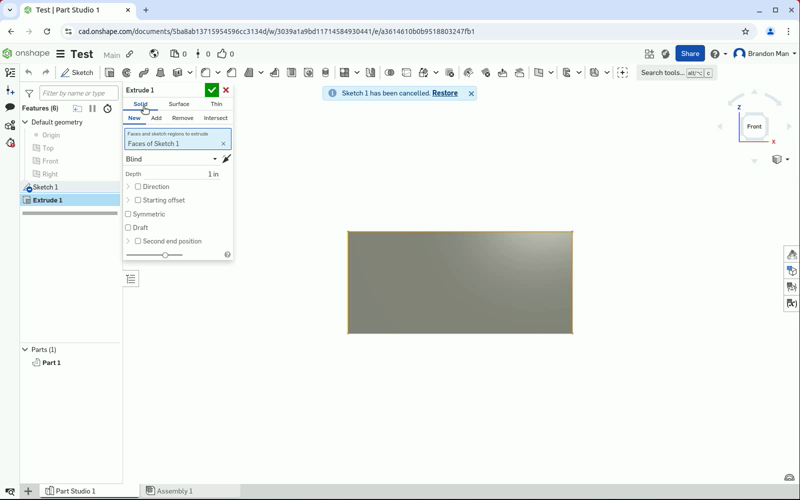
click(143, 106)
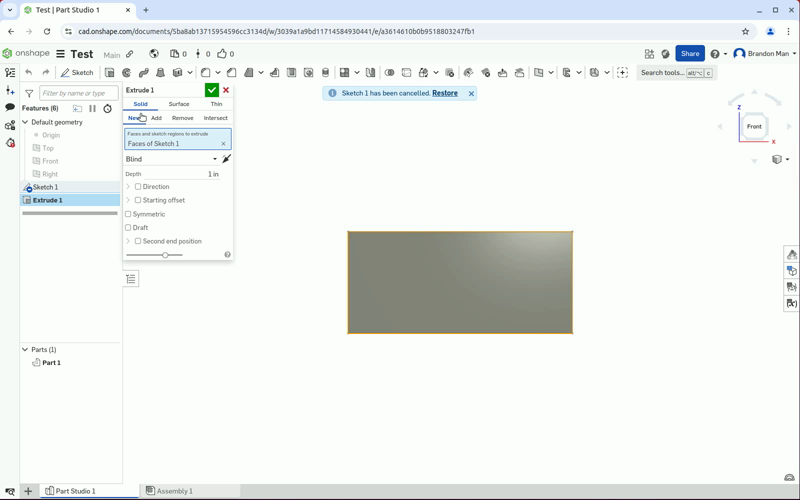
mouse_move(137, 120)
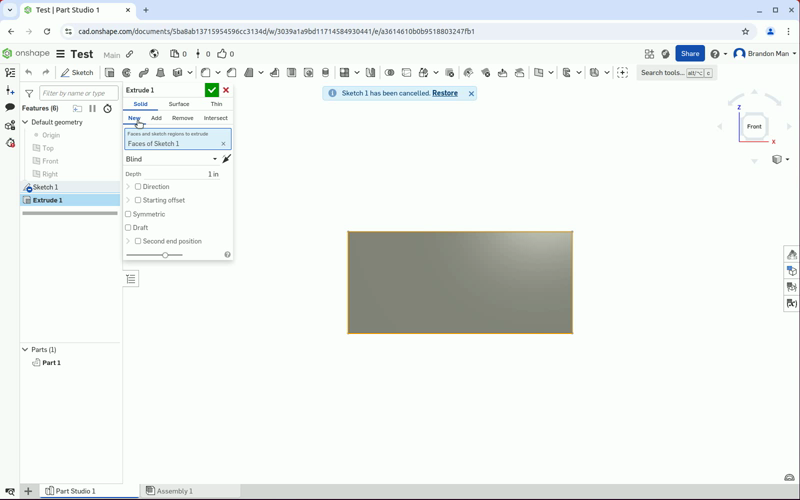
click(137, 120)
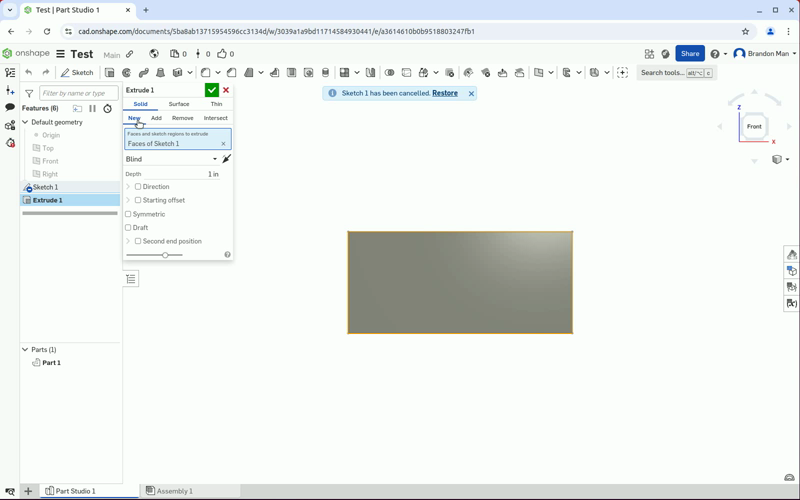
key(tab, 4)
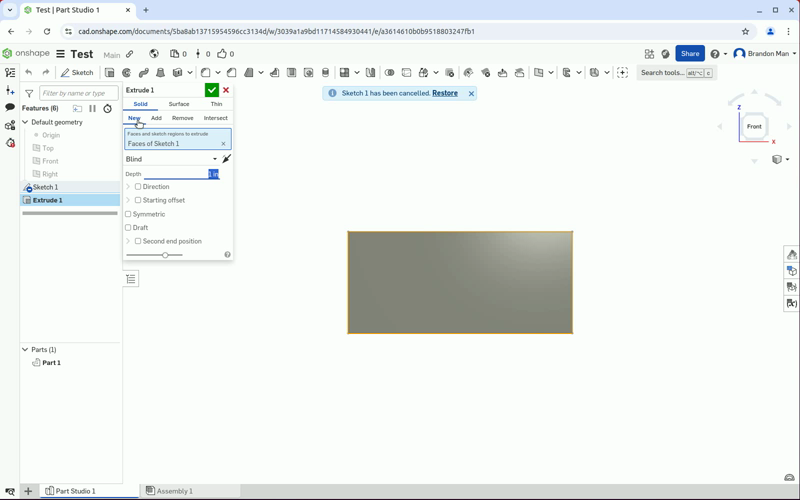
text(0.722)
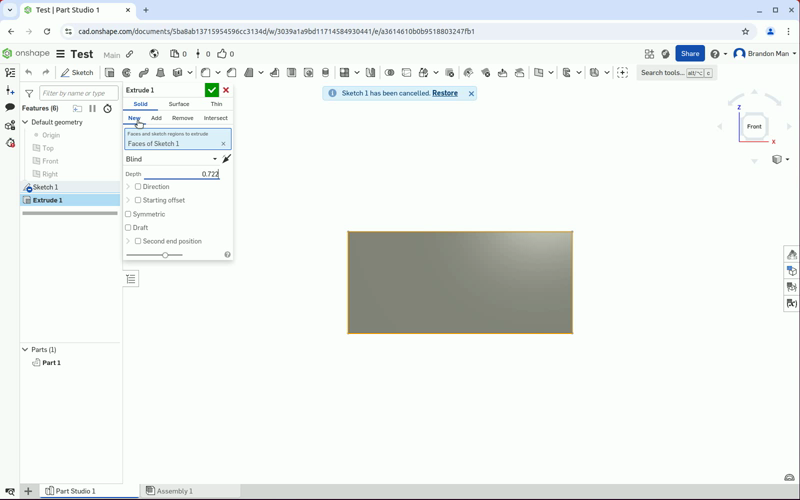
key(enter)
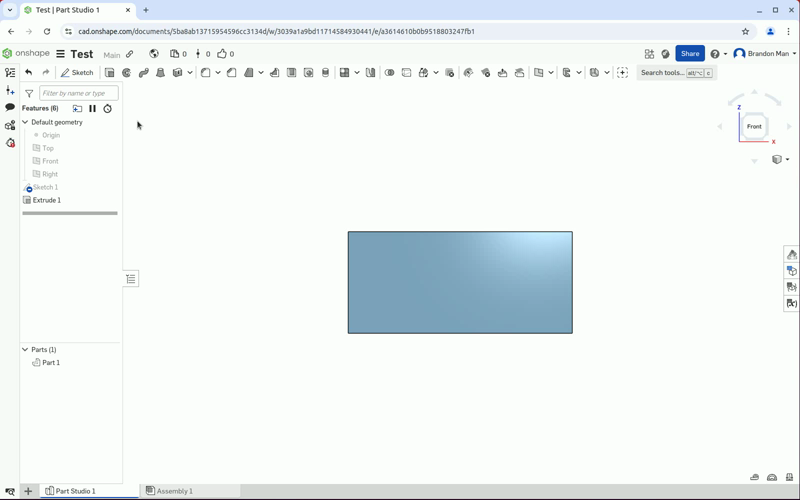
key(shift+h)
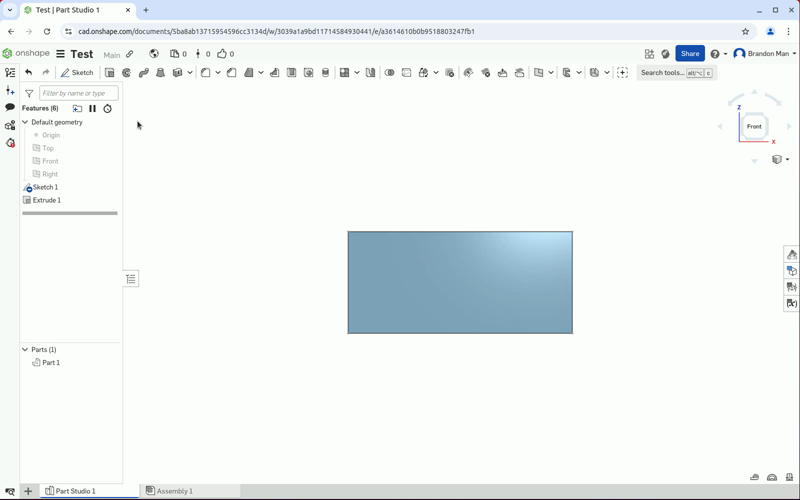
key(shift+h)
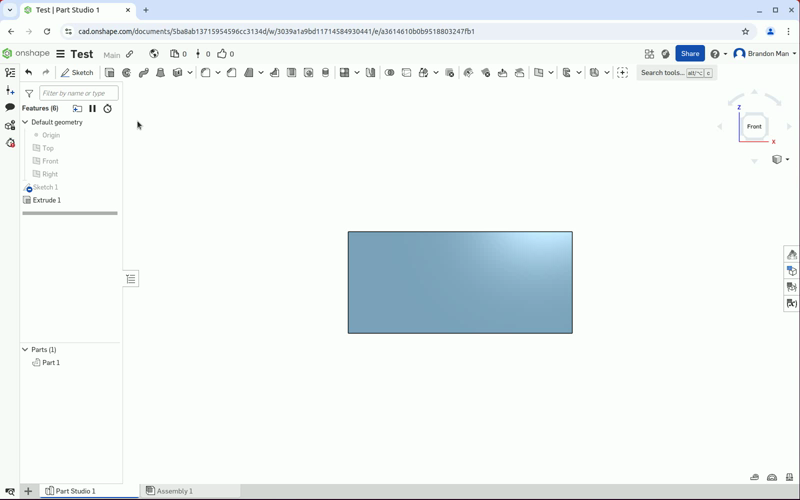
mouse_move(73, 189)
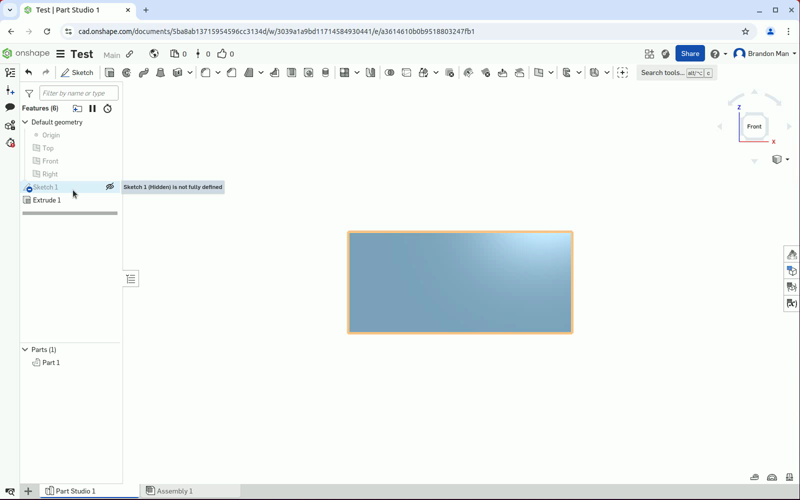
click(73, 189)
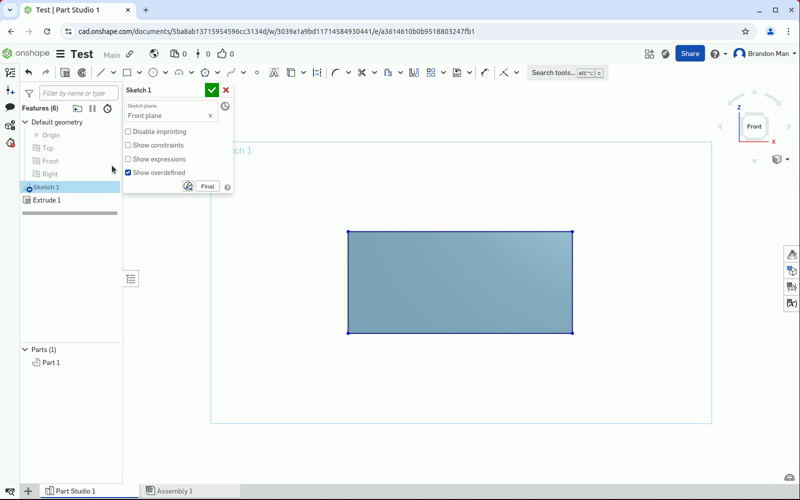
mouse_move(229, 92)
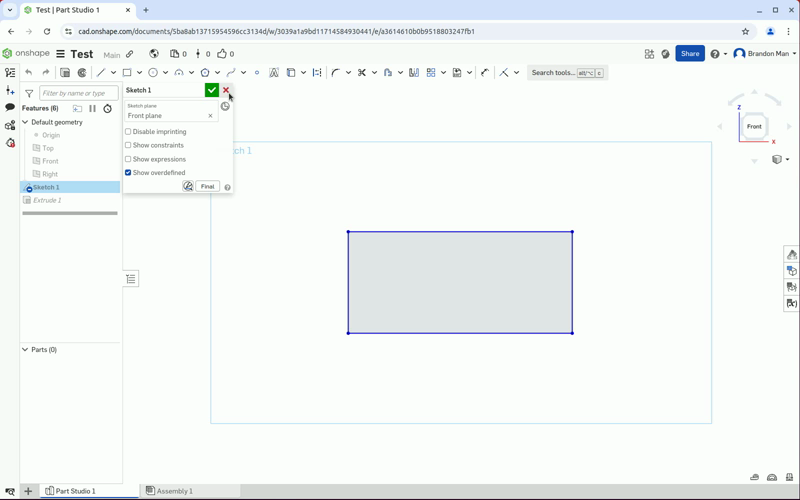
click(229, 92)
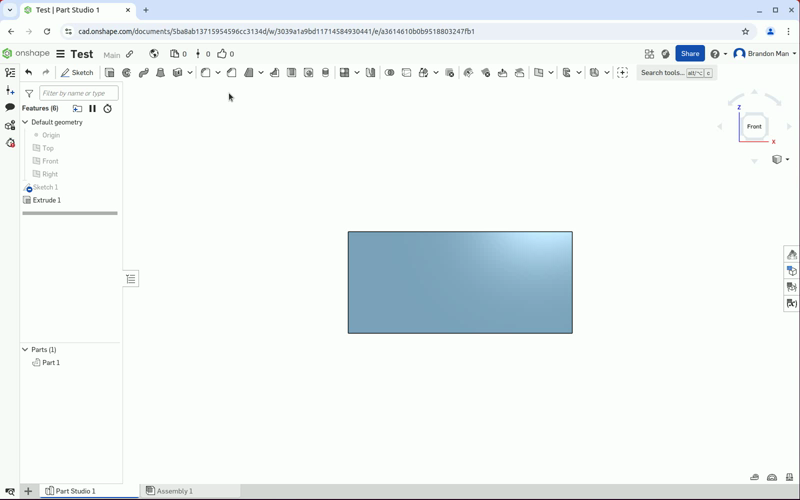
mouse_move(541, 75)
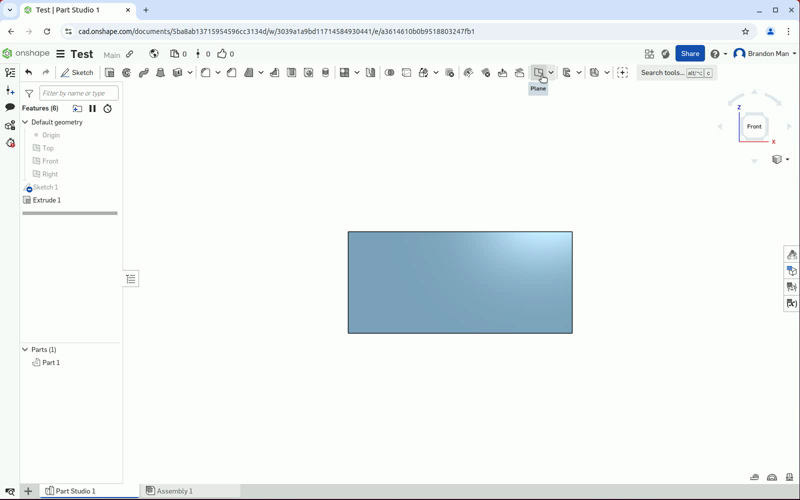
click(541, 75)
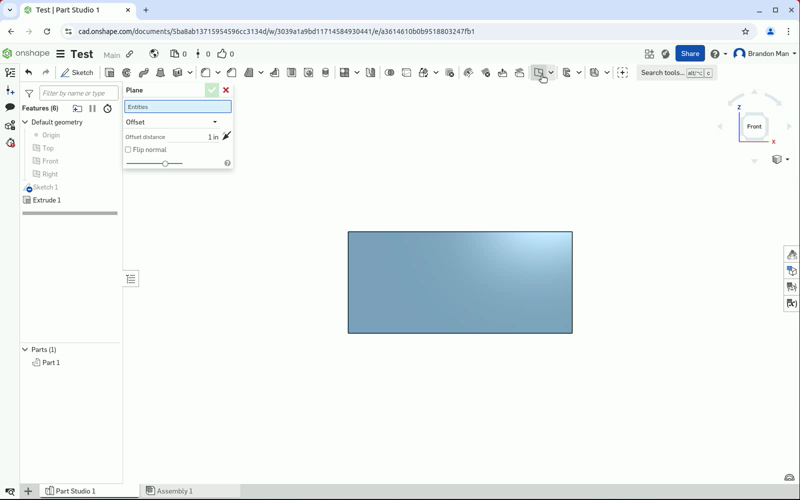
mouse_move(73, 163)
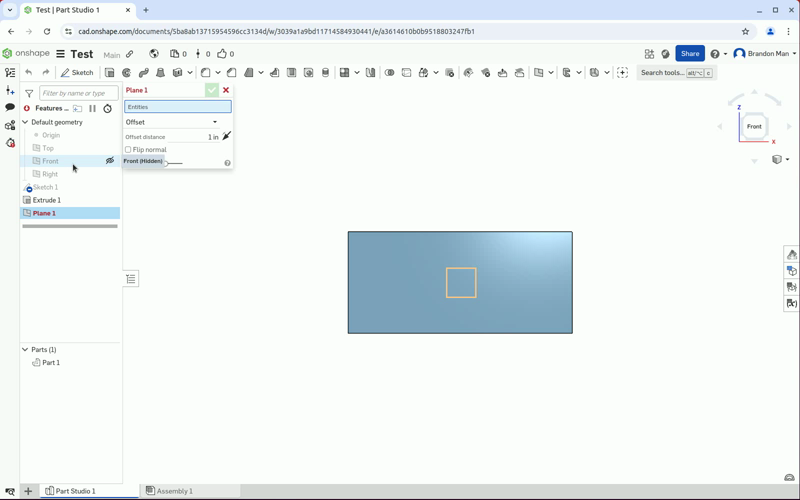
click(73, 163)
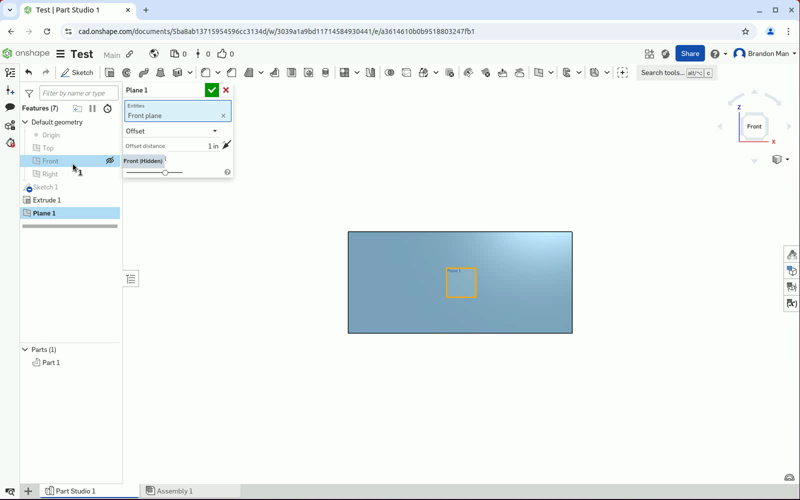
key(tab, 2)
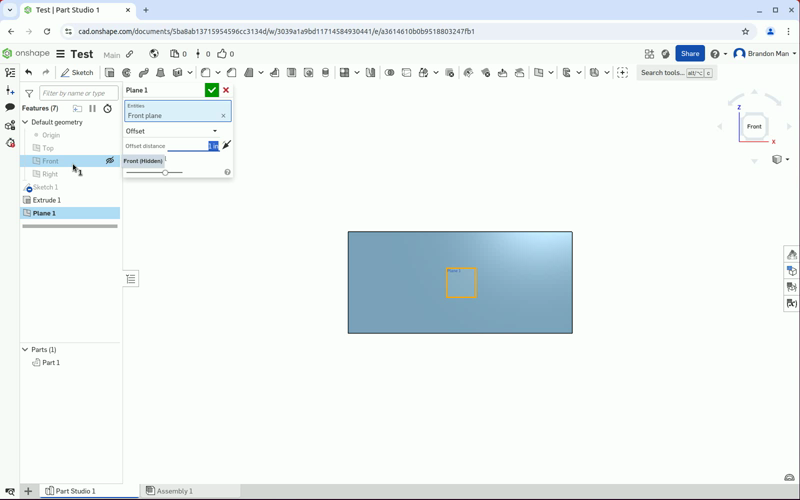
text(0.709)
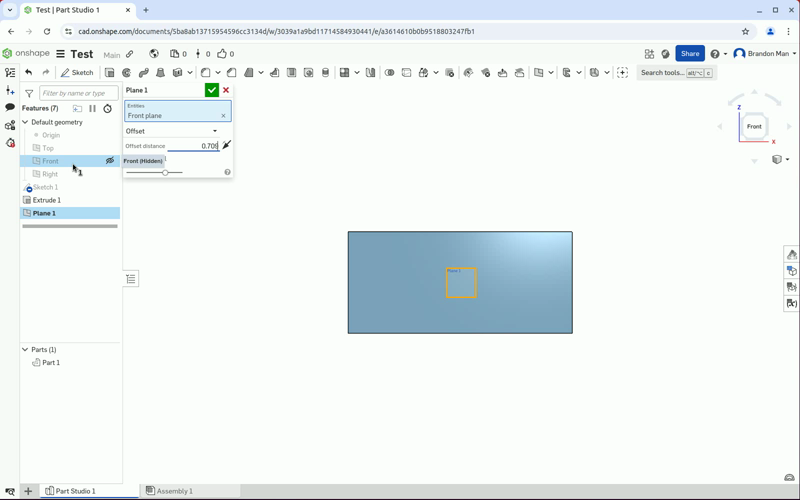
key(enter, 2)
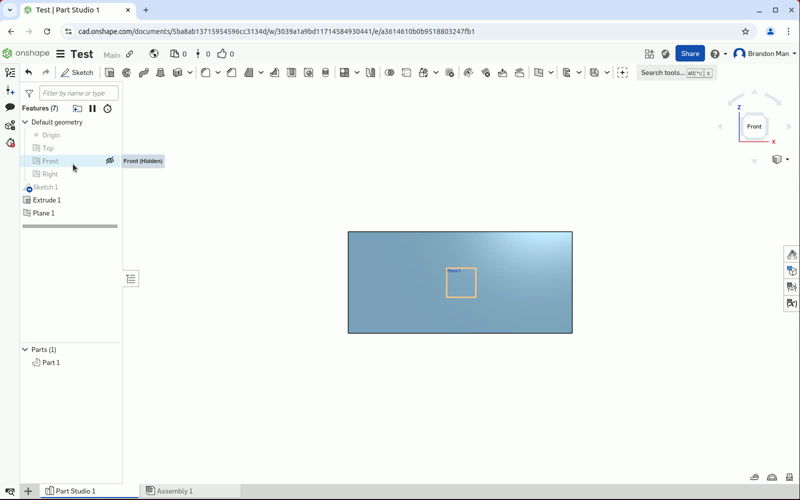
key(shift+s)
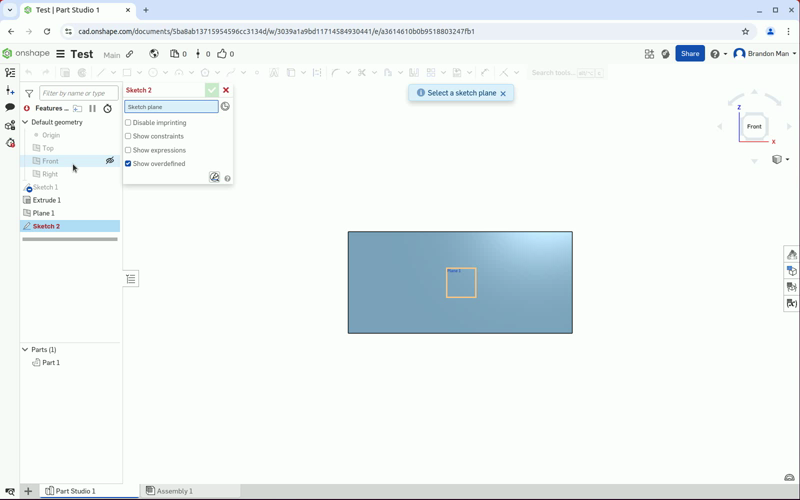
mouse_move(73, 215)
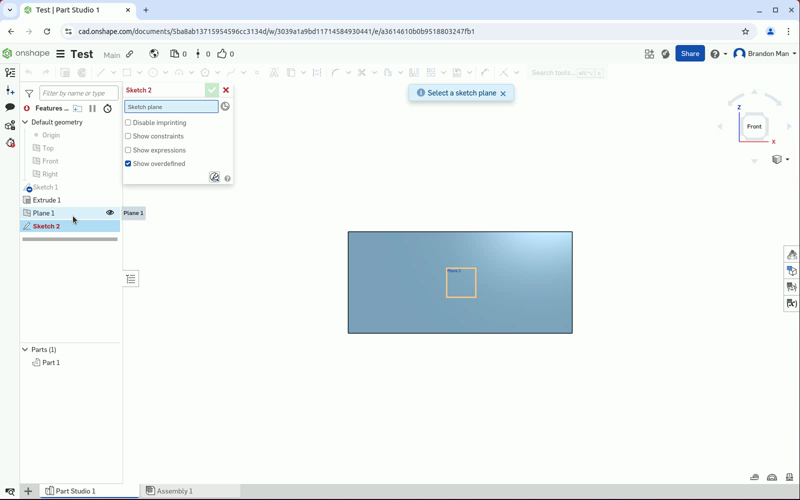
click(73, 215)
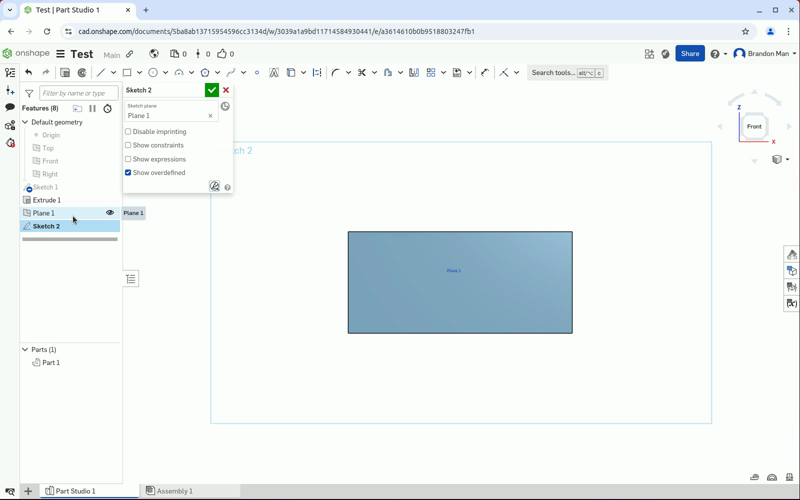
mouse_move(73, 352)
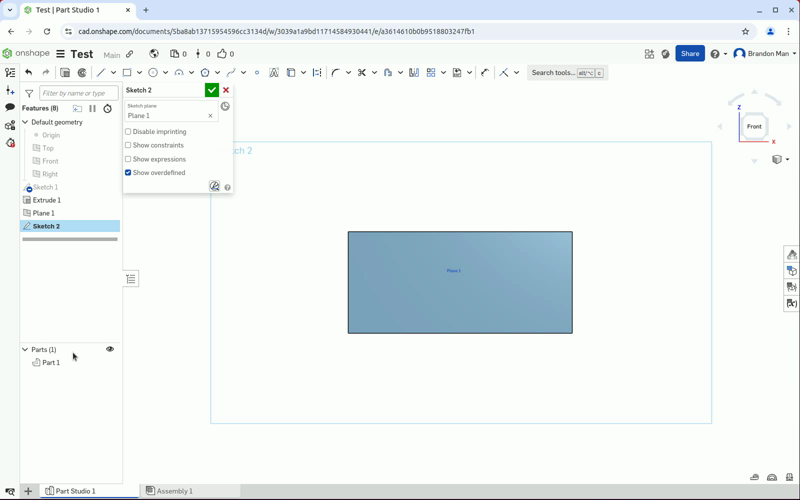
key(y)
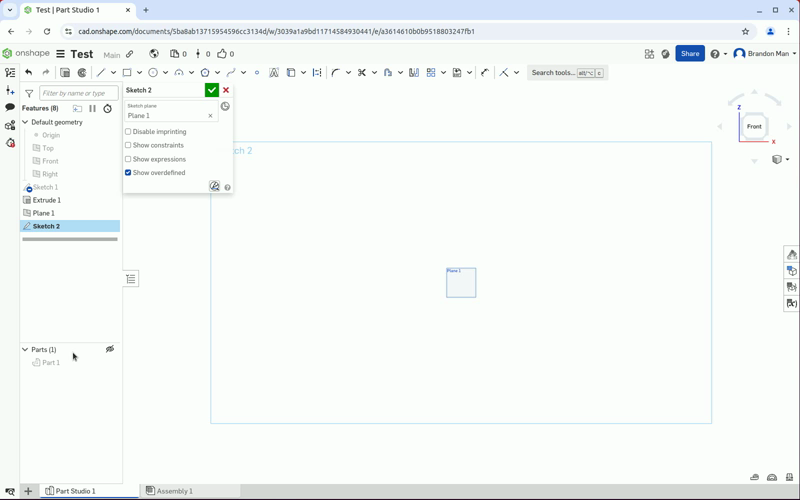
key(l)
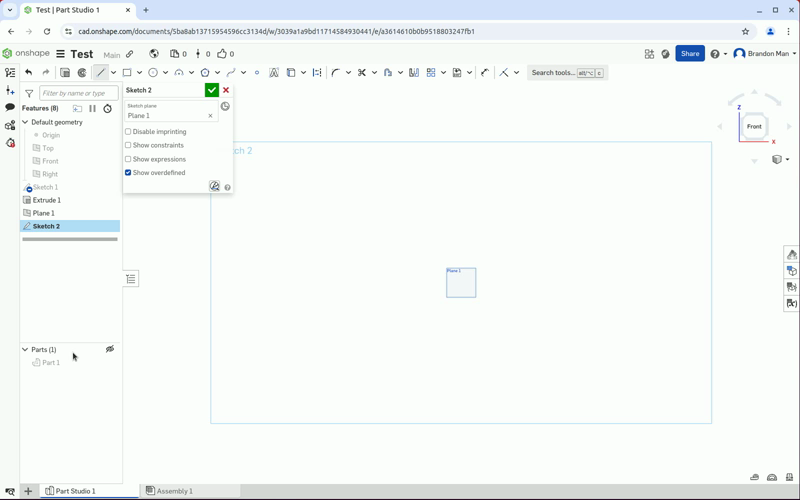
key_down(shift)
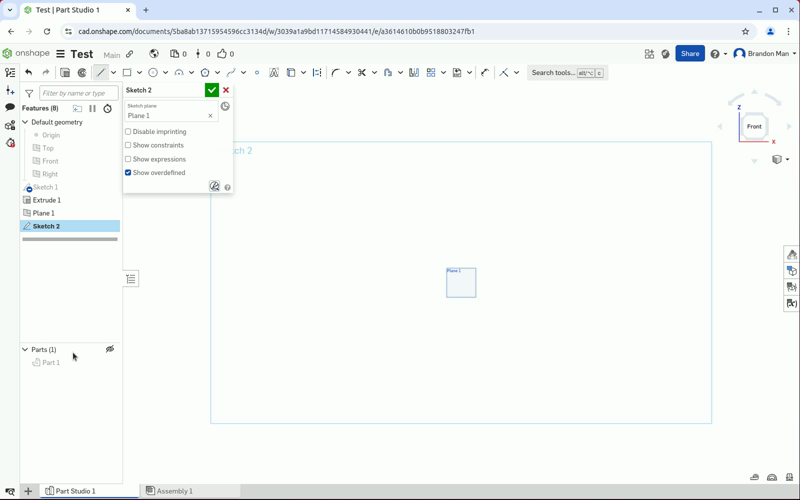
mouse_move(348, 333)
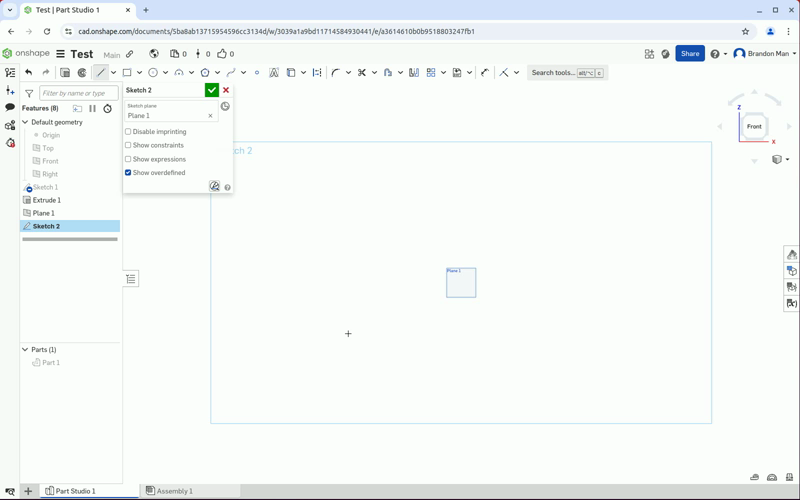
click(348, 333)
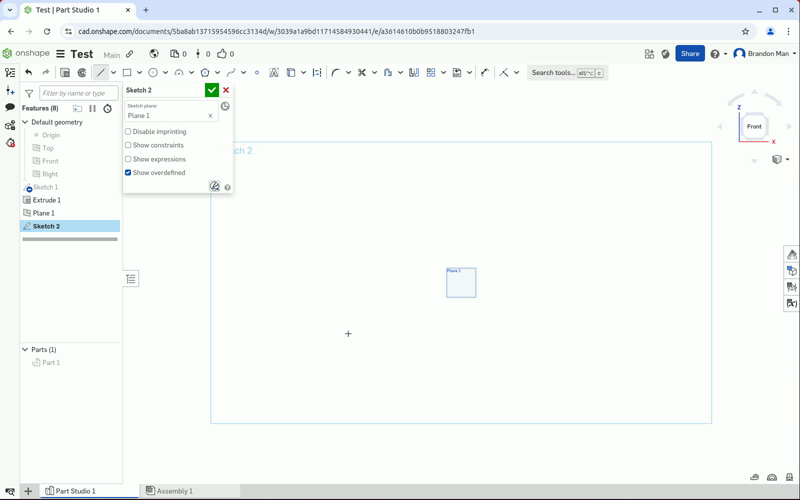
key_up(shift)
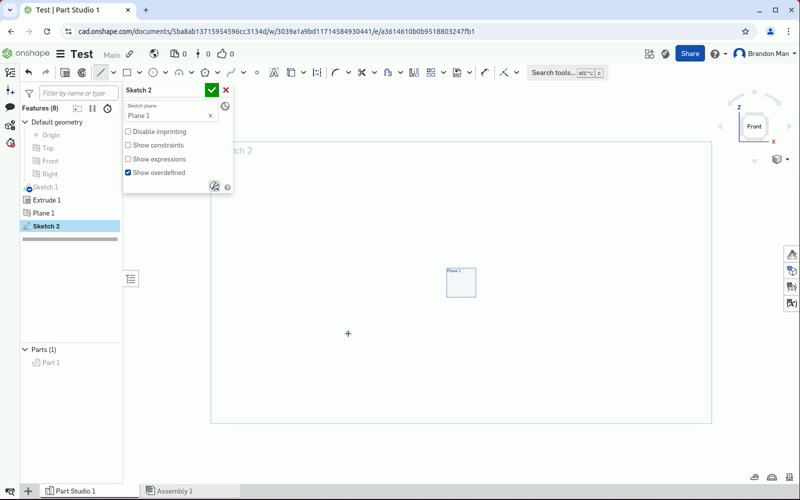
key_down(shift)
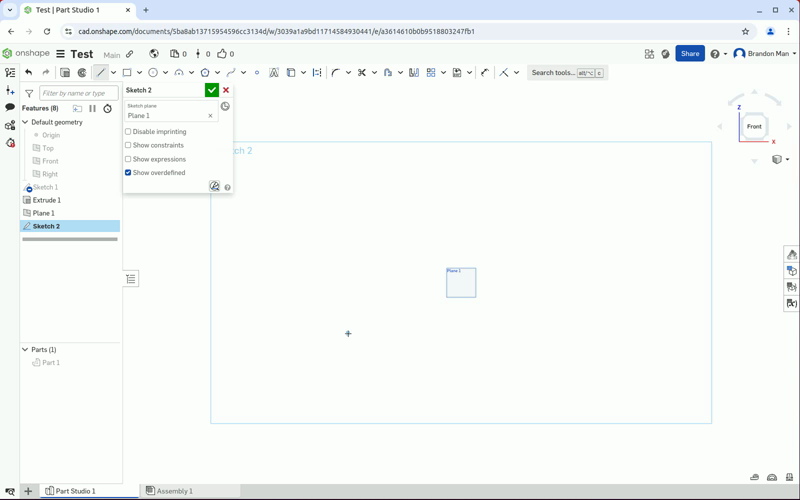
mouse_move(457, 333)
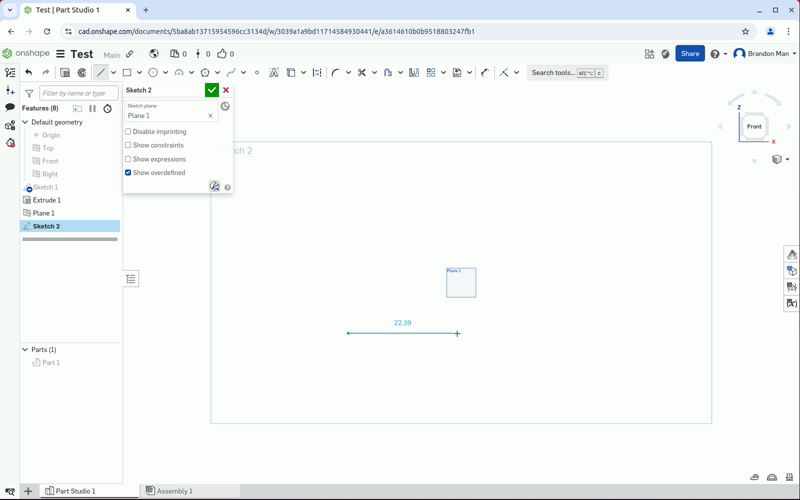
click(457, 333)
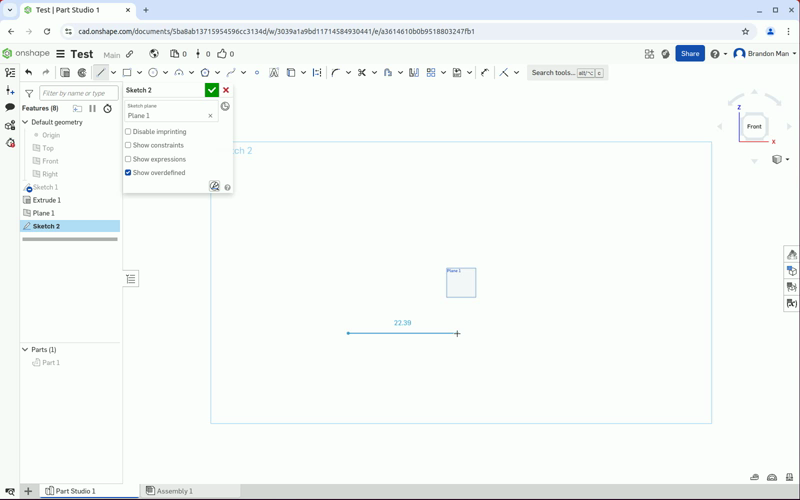
key_up(shift)
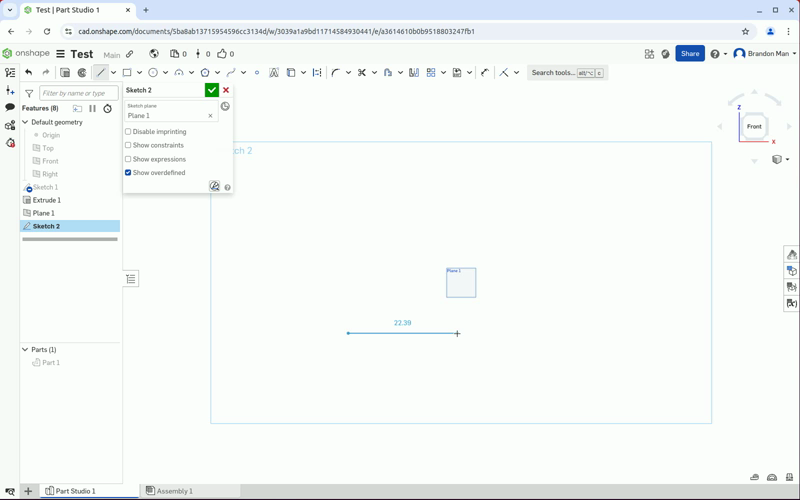
key_down(shift)
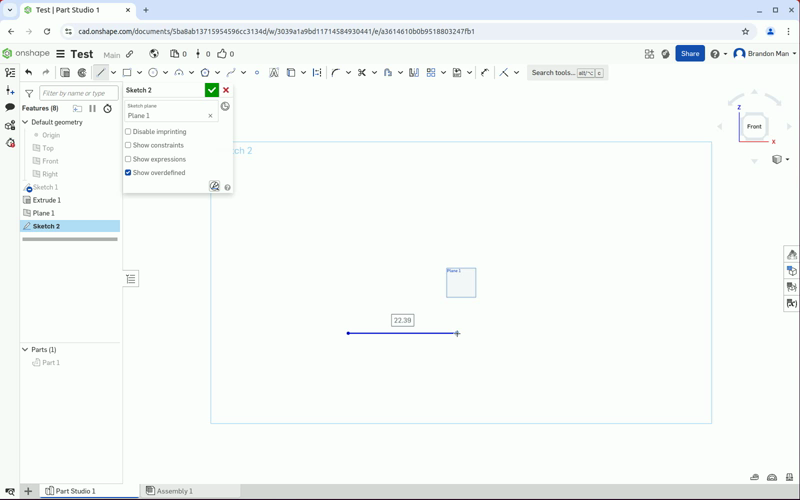
mouse_move(457, 234)
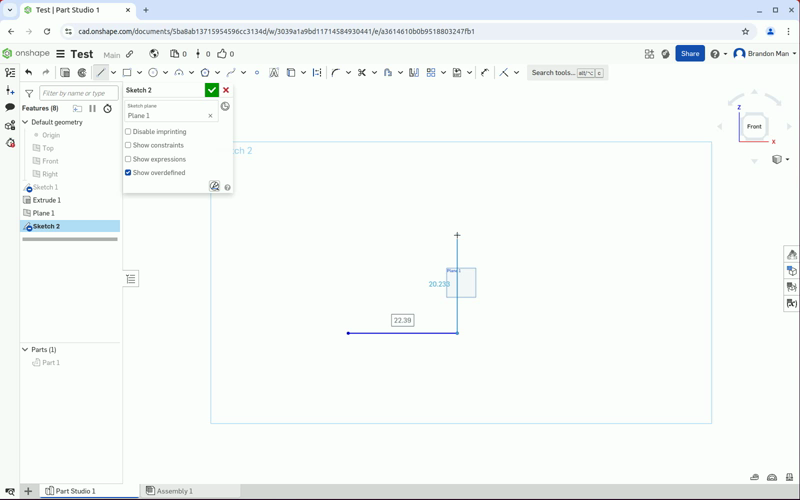
click(457, 234)
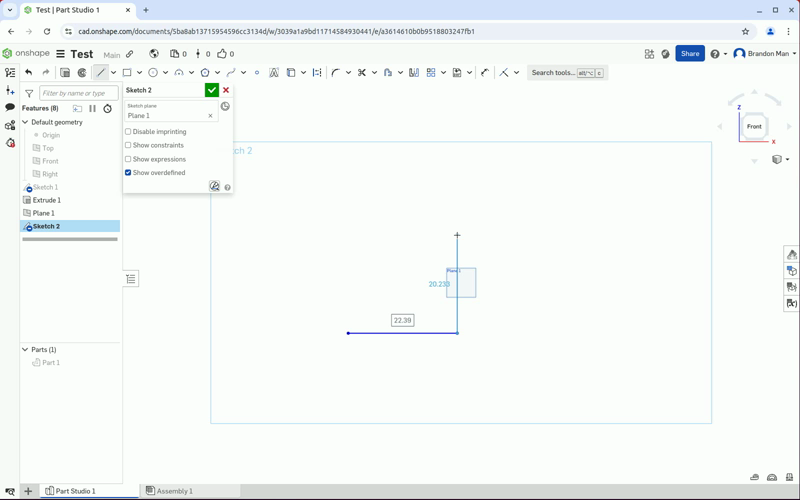
key_up(shift)
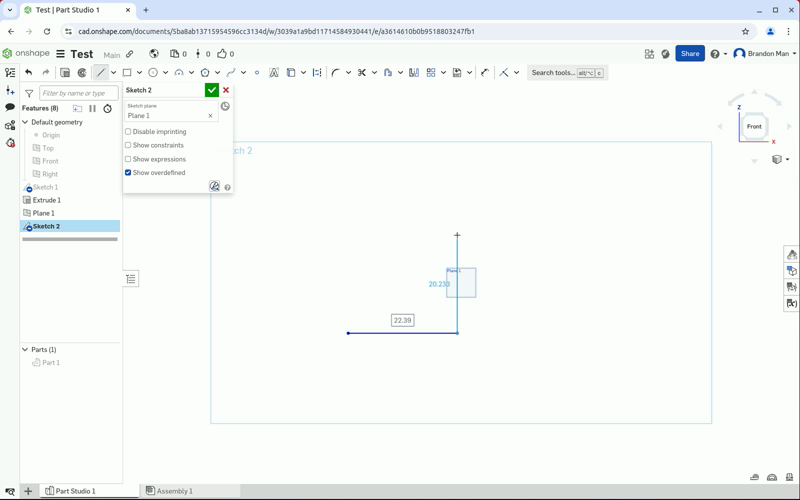
key_down(shift)
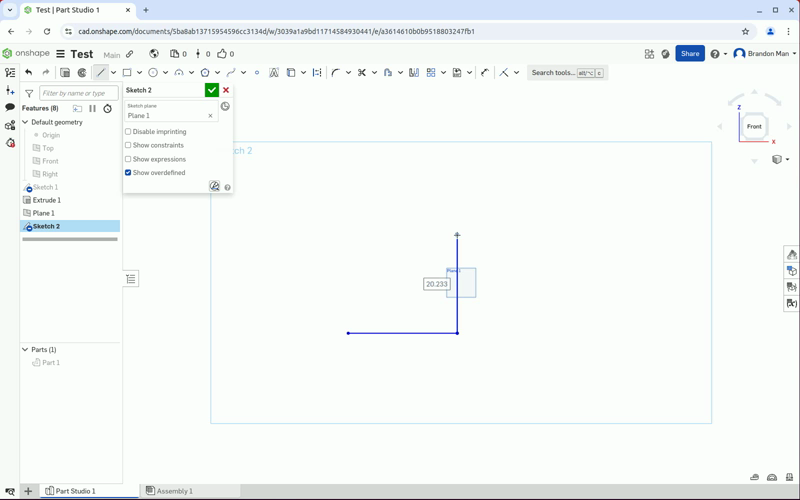
mouse_move(348, 234)
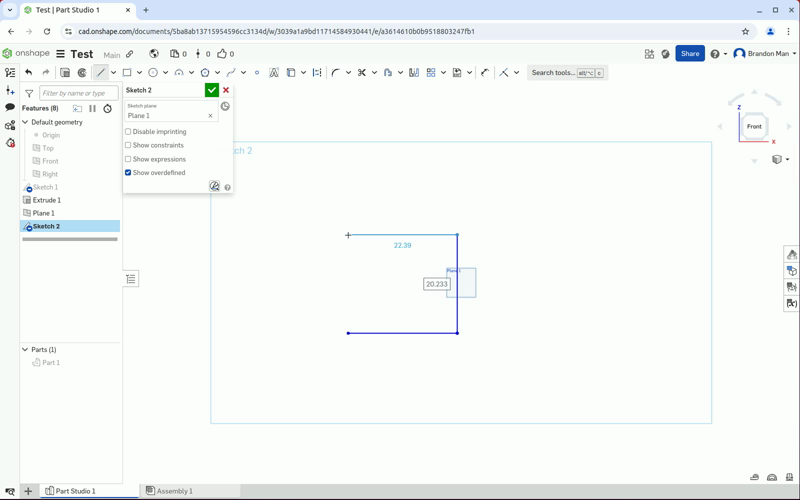
click(348, 234)
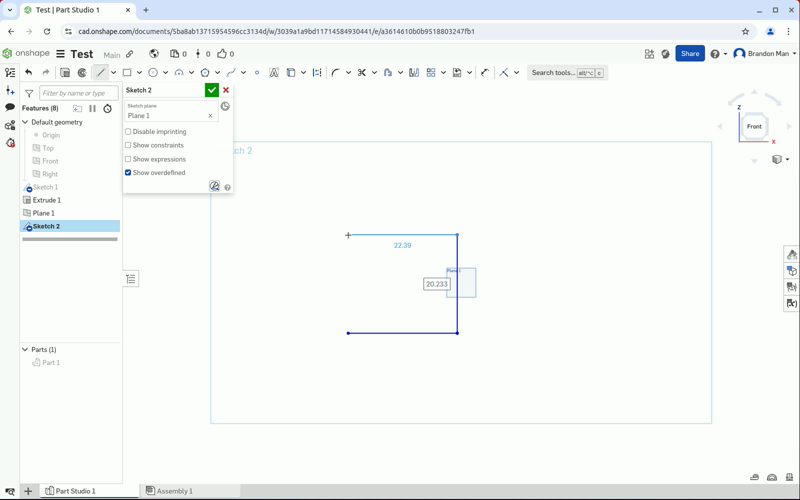
key_up(shift)
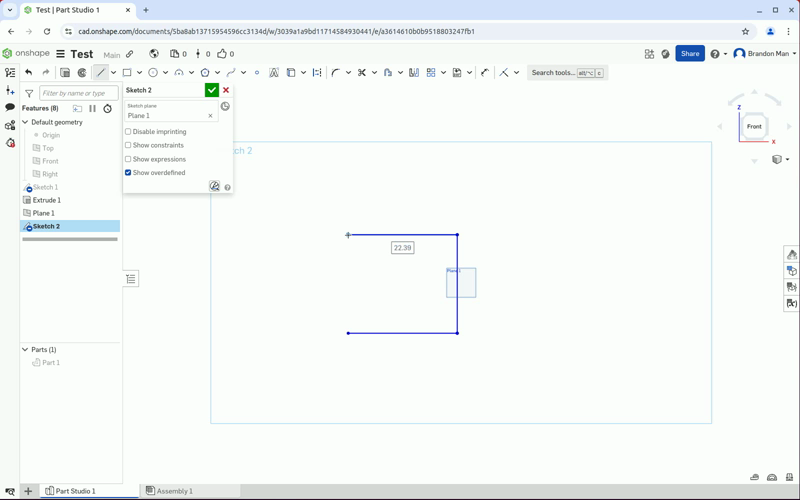
key_down(shift)
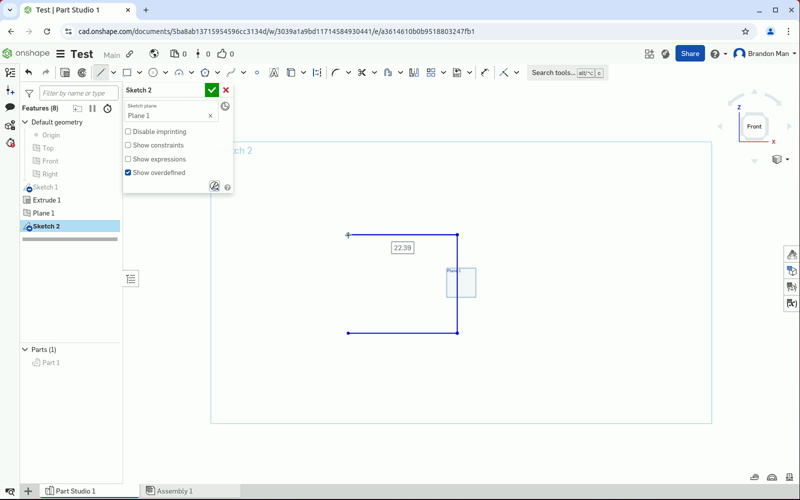
mouse_move(348, 333)
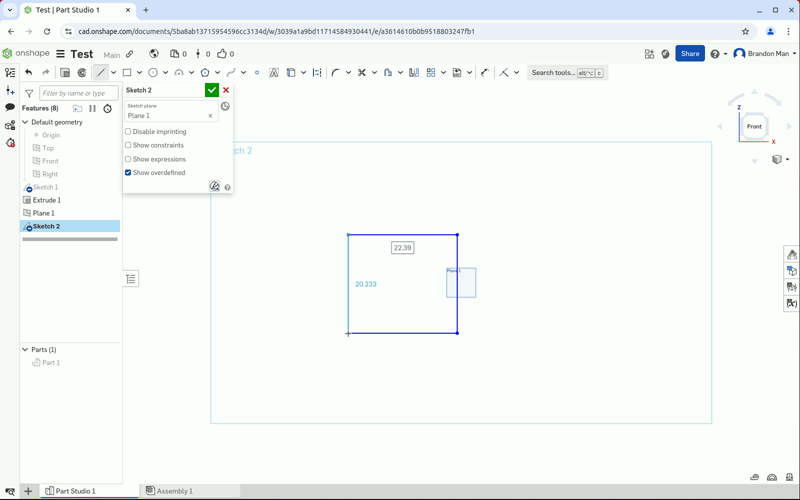
key_up(shift)
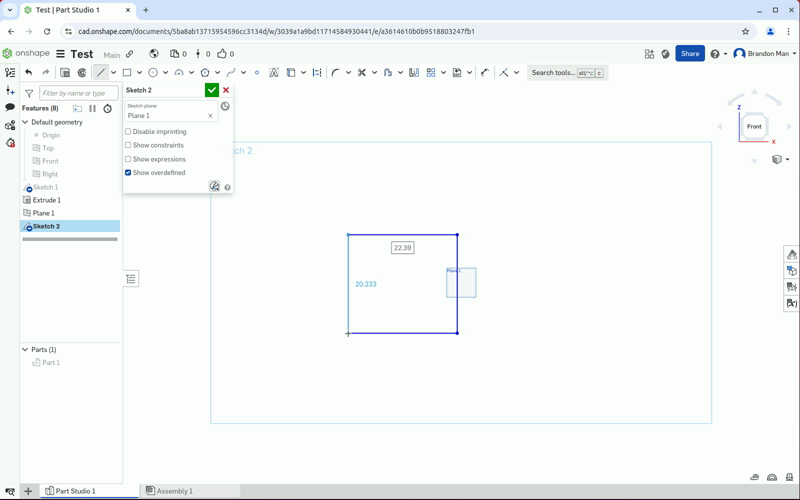
click(348, 333)
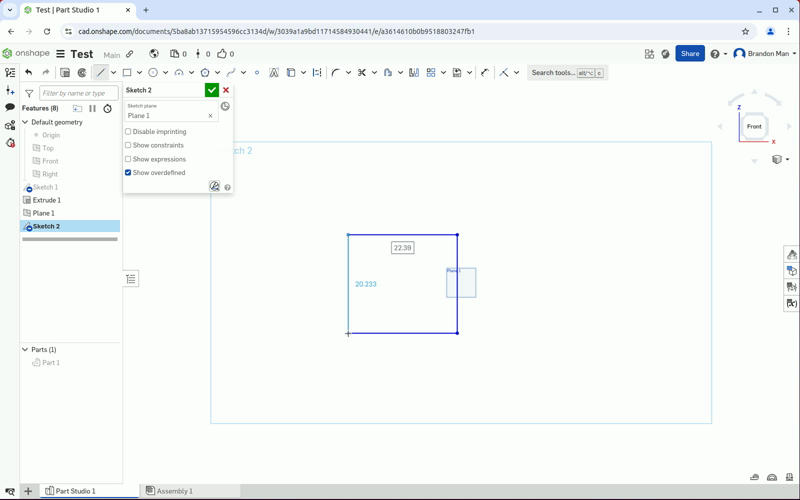
key(esc)
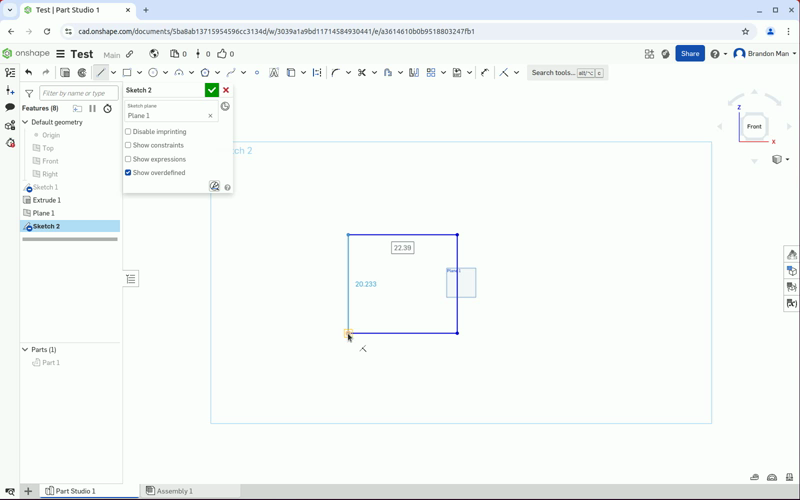
mouse_move(418, 291)
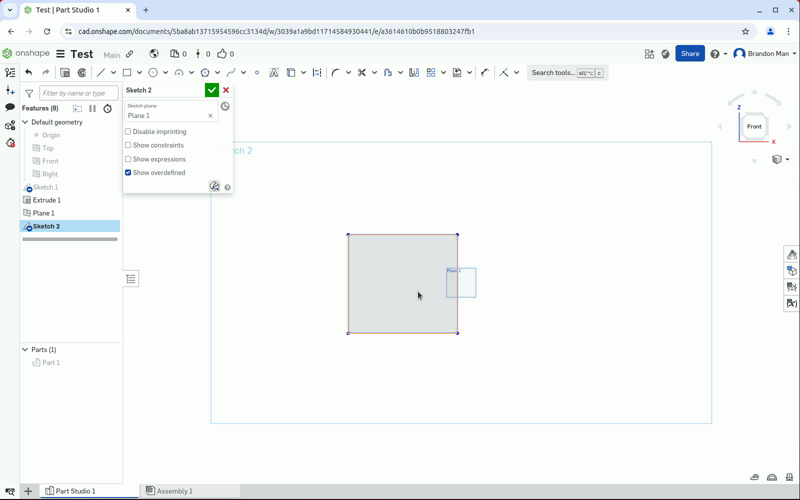
click(418, 291)
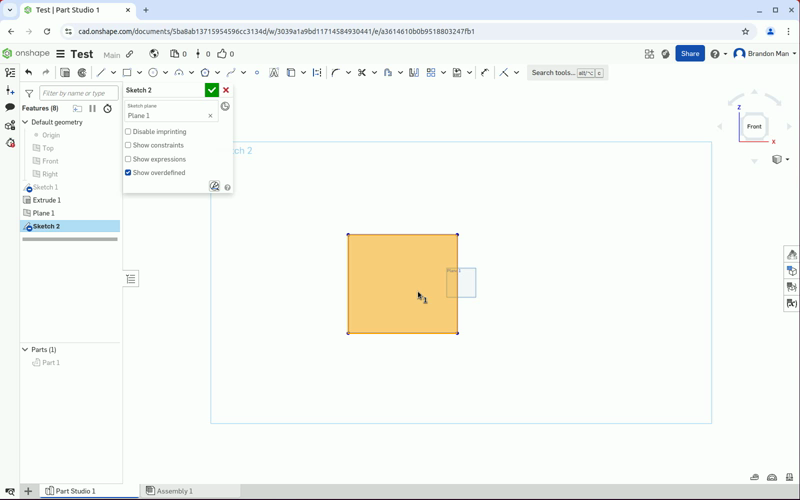
mouse_move(73, 352)
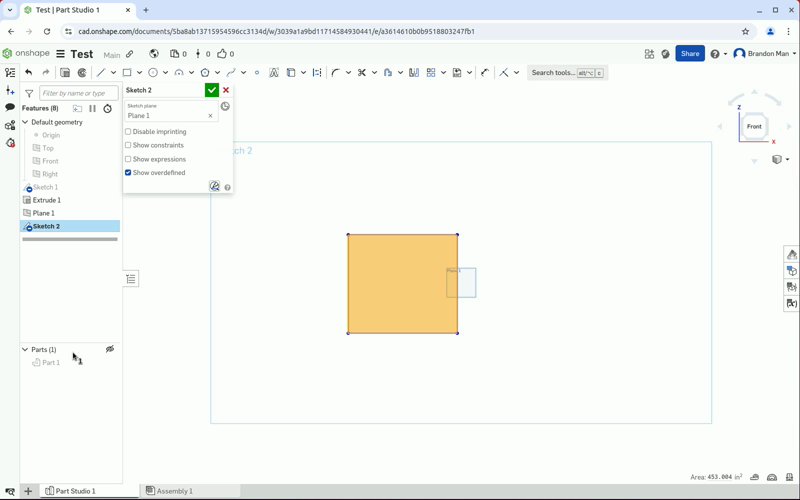
key(shift+y)
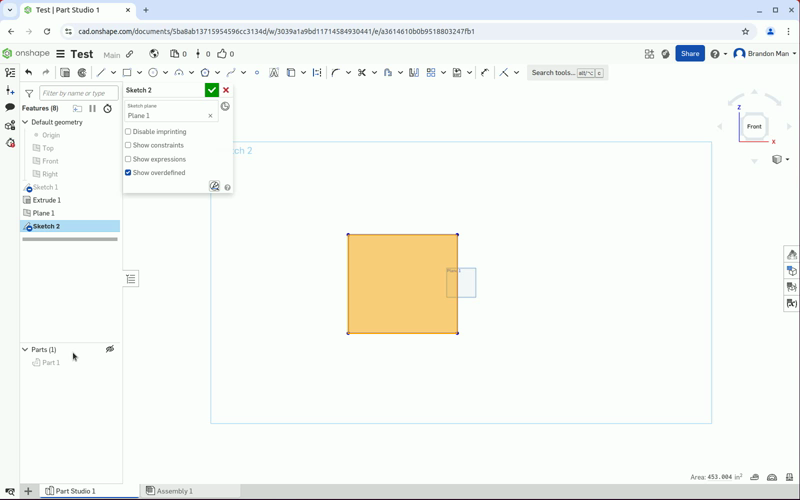
key(shift+e)
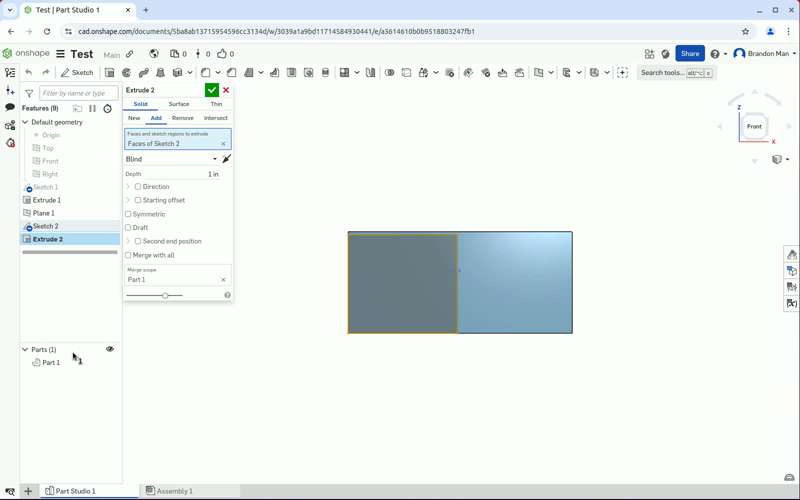
mouse_move(143, 106)
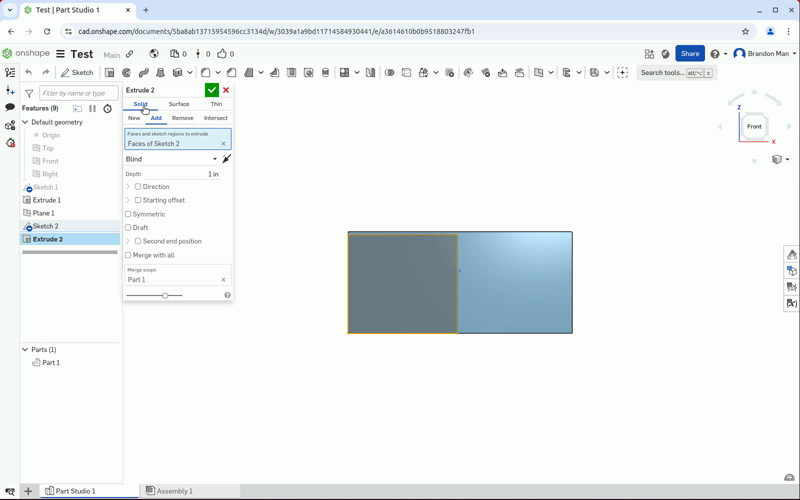
click(143, 106)
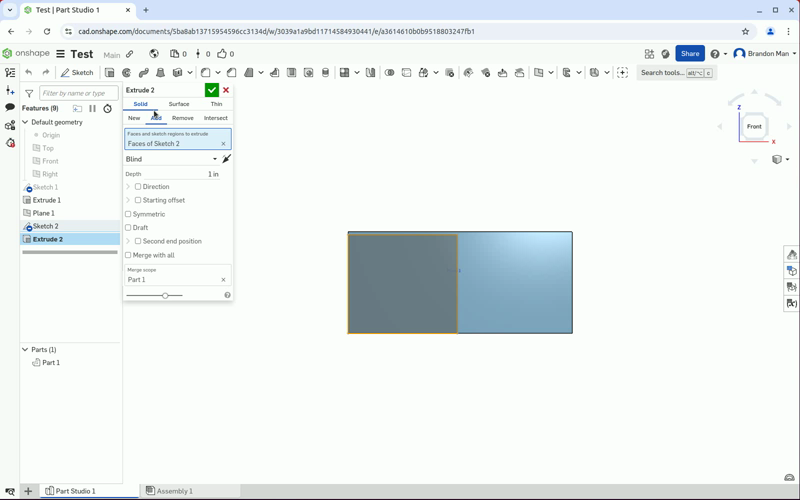
mouse_move(186, 120)
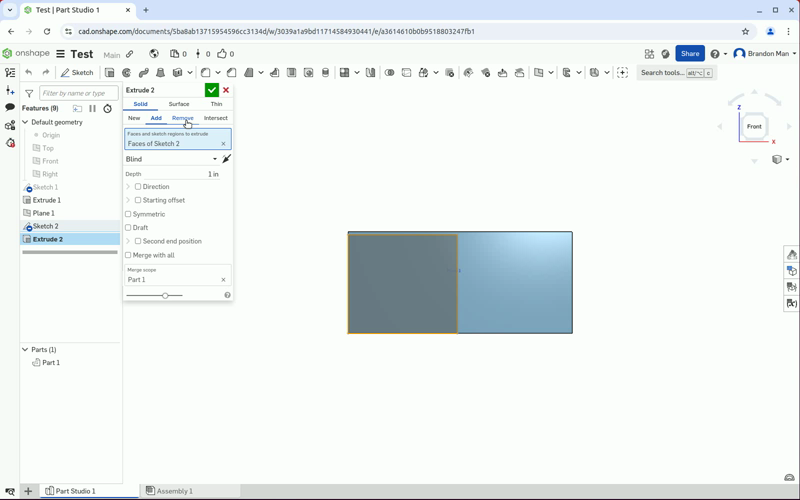
click(186, 120)
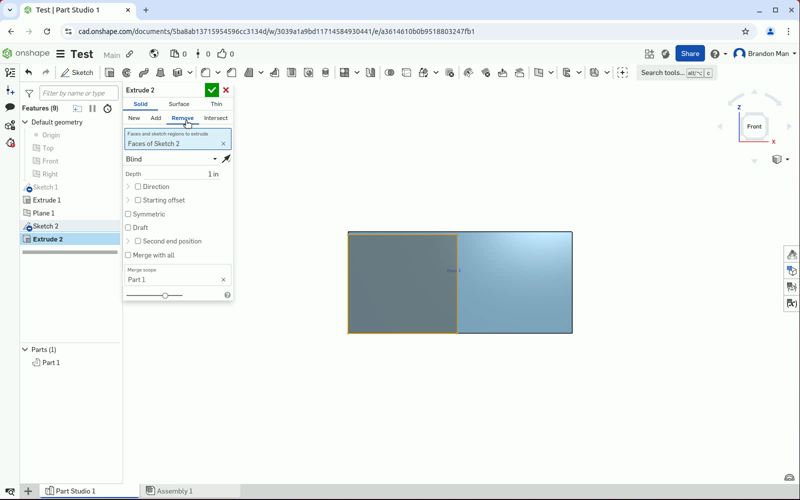
key(tab, 4)
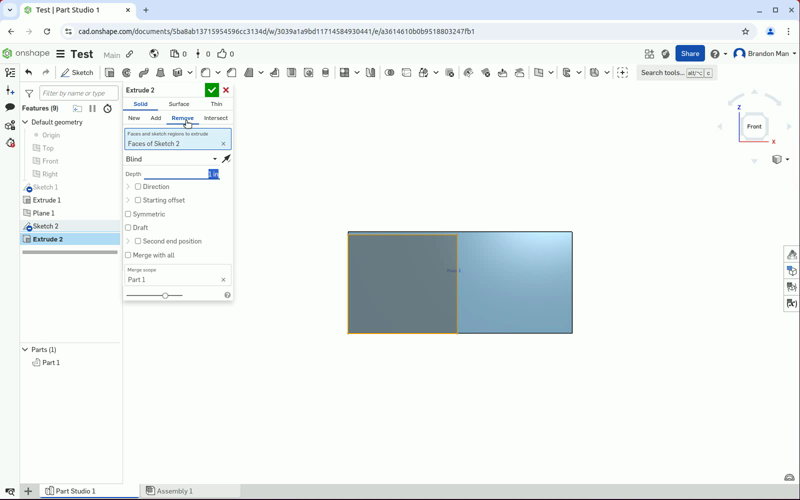
text(0.963)
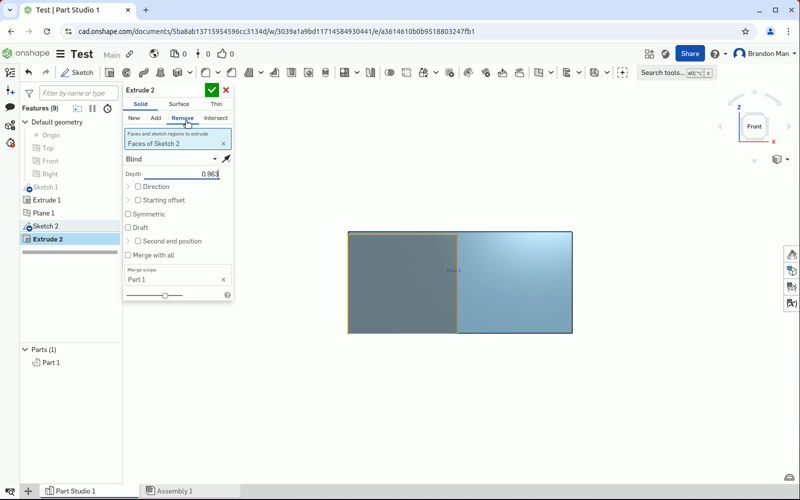
key(tab, 6)
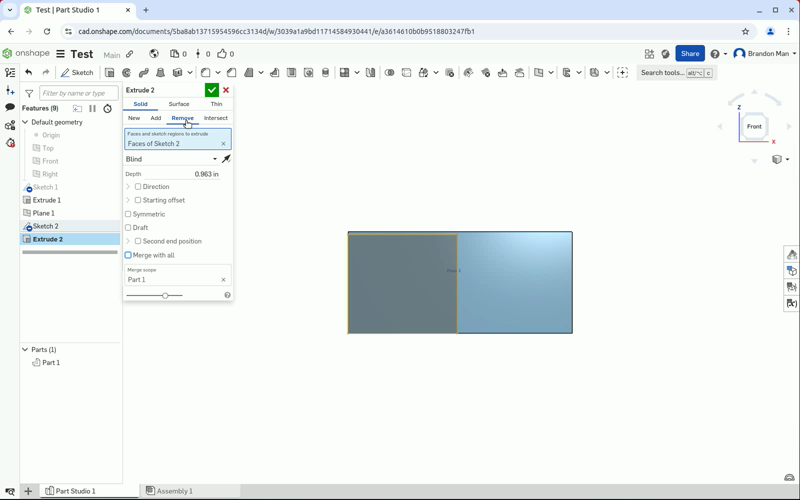
key(space)
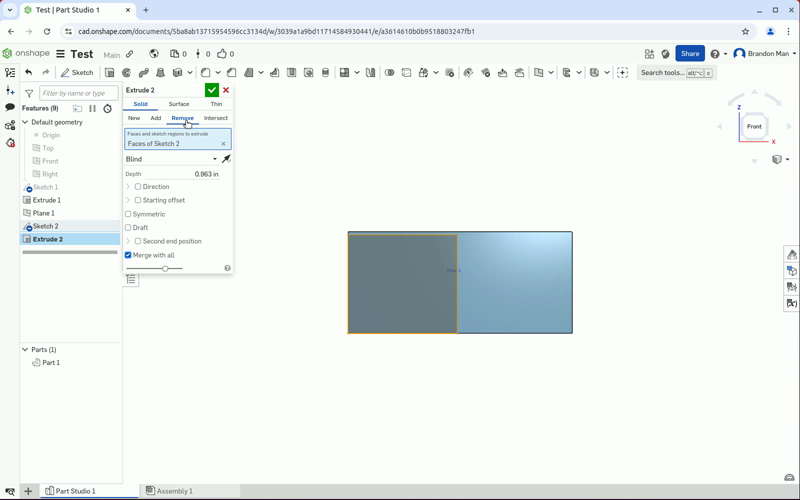
key(enter)
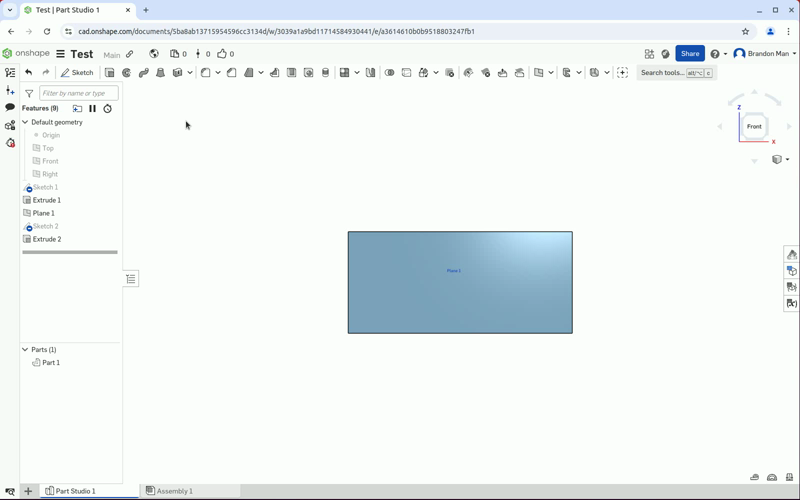
key(shift+h)
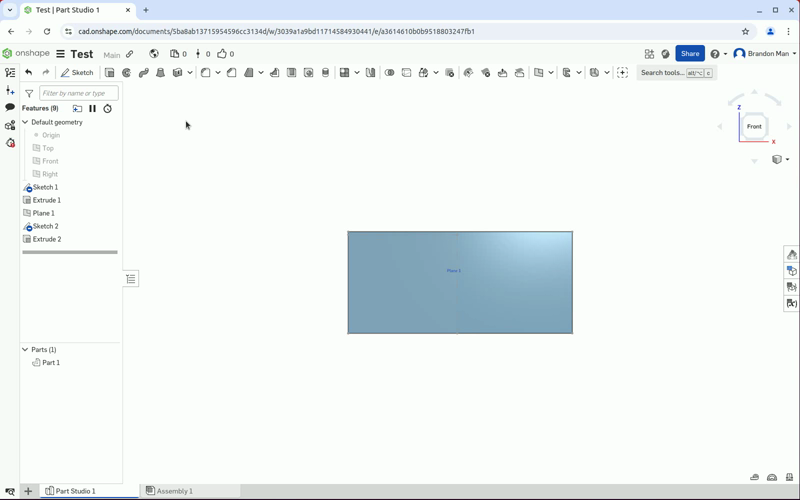
key(shift+h)
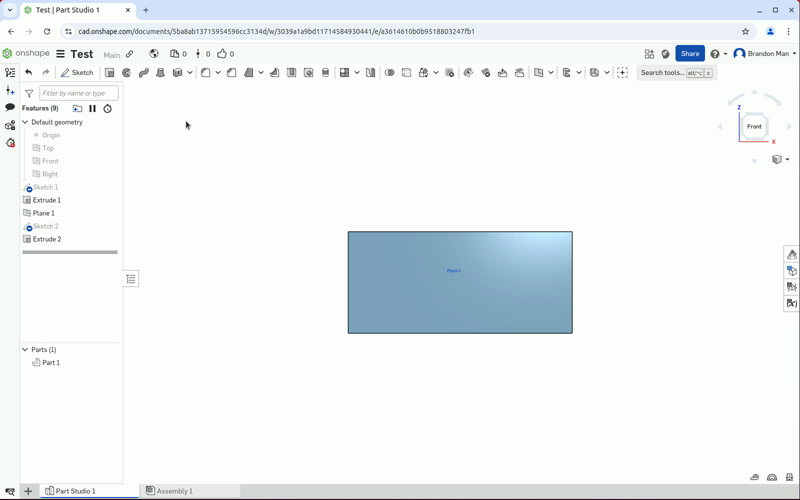
mouse_move(73, 189)
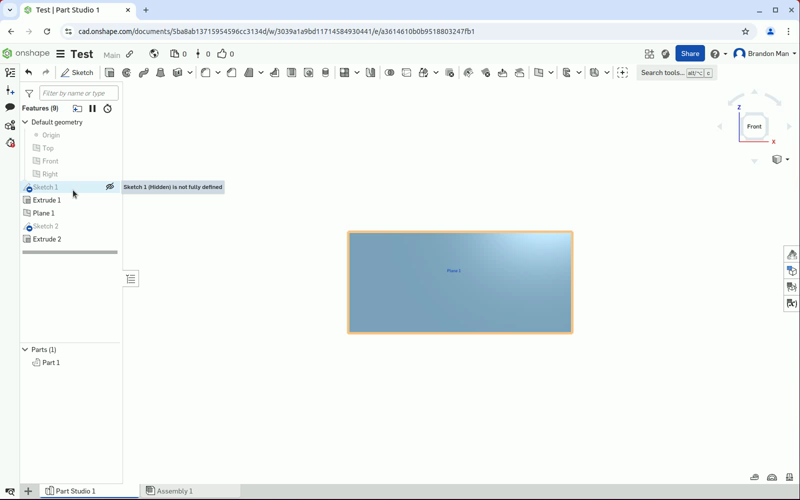
click(73, 189)
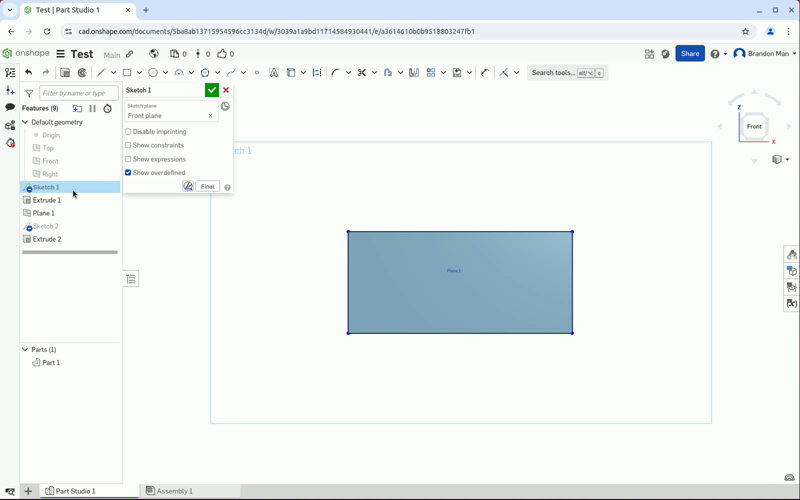
mouse_move(229, 92)
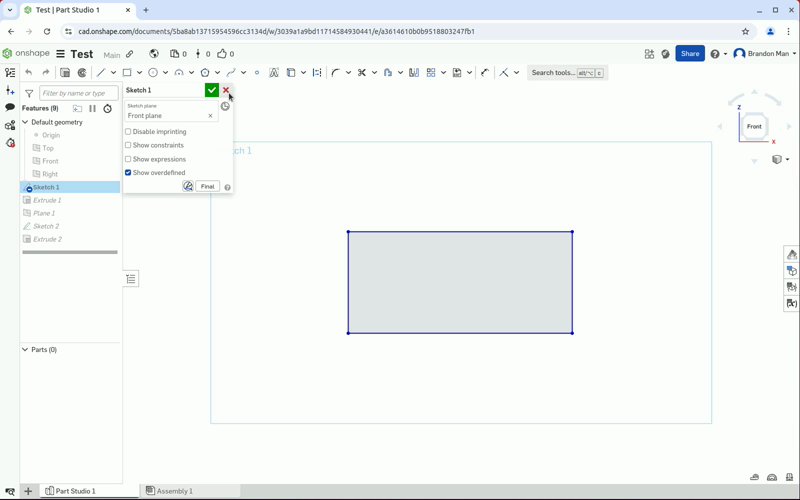
click(229, 92)
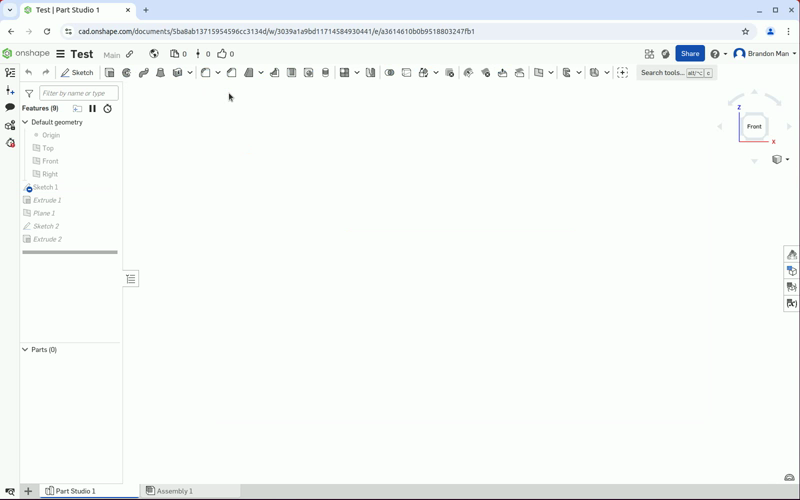
key(shift+s)
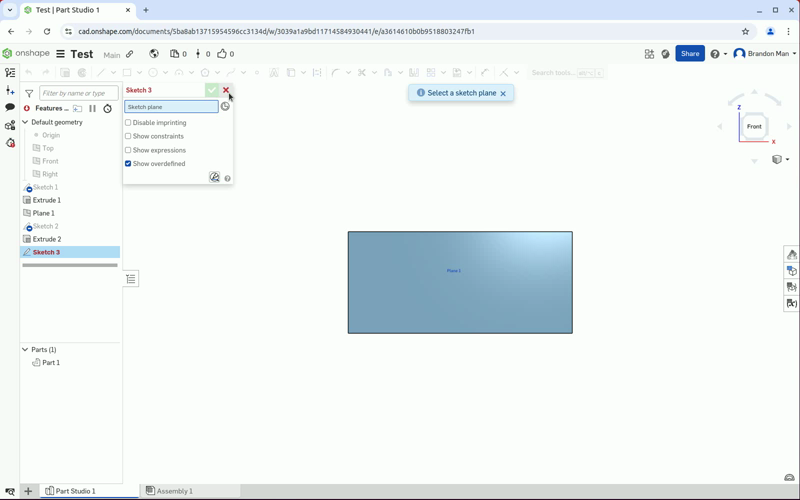
mouse_move(73, 215)
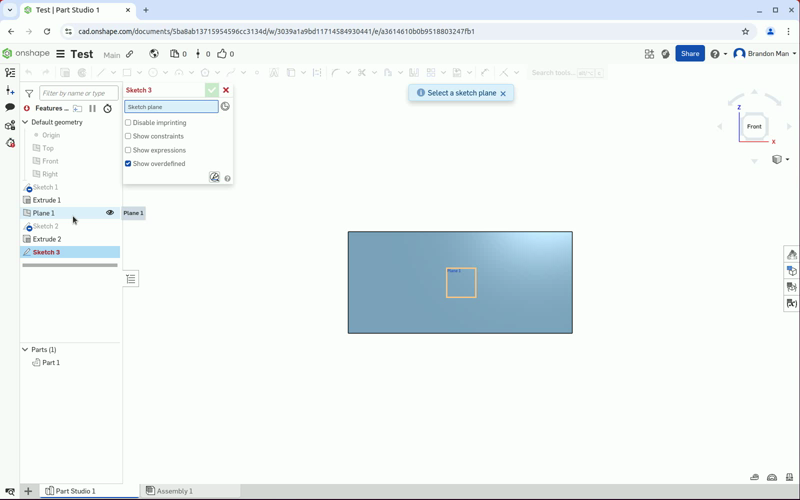
click(73, 215)
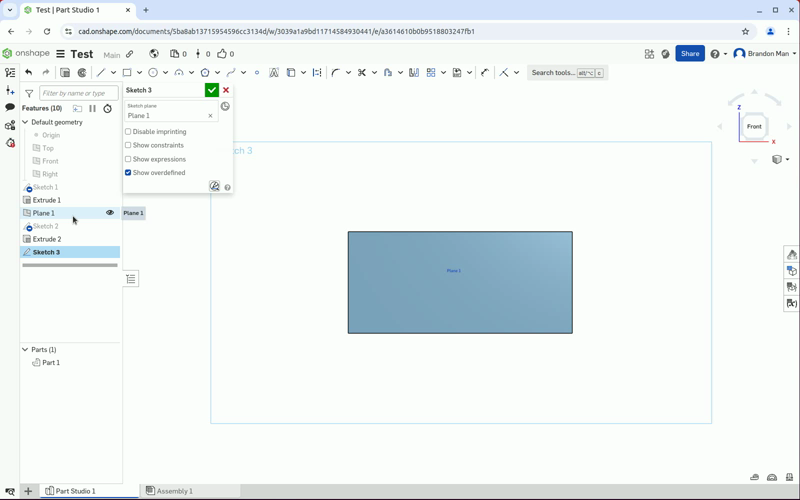
mouse_move(73, 352)
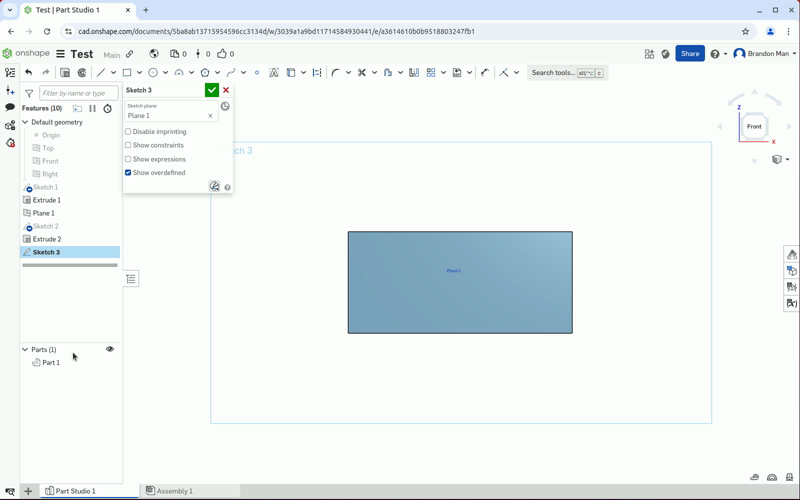
key(y)
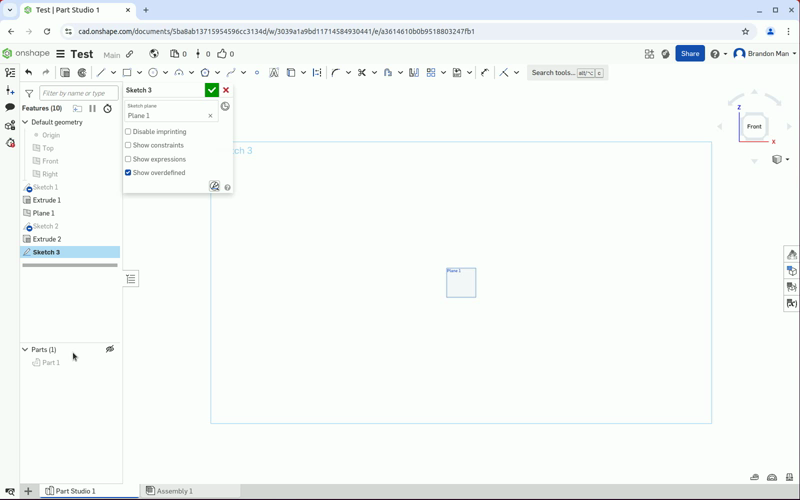
key(l)
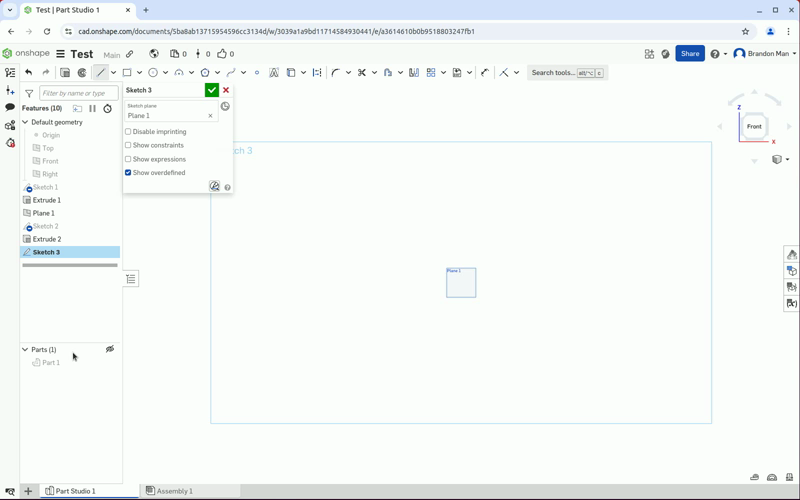
key_down(shift)
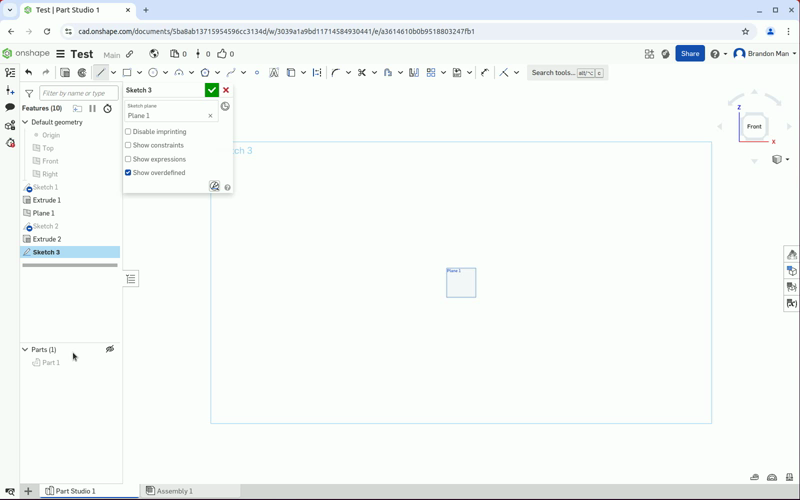
mouse_move(464, 333)
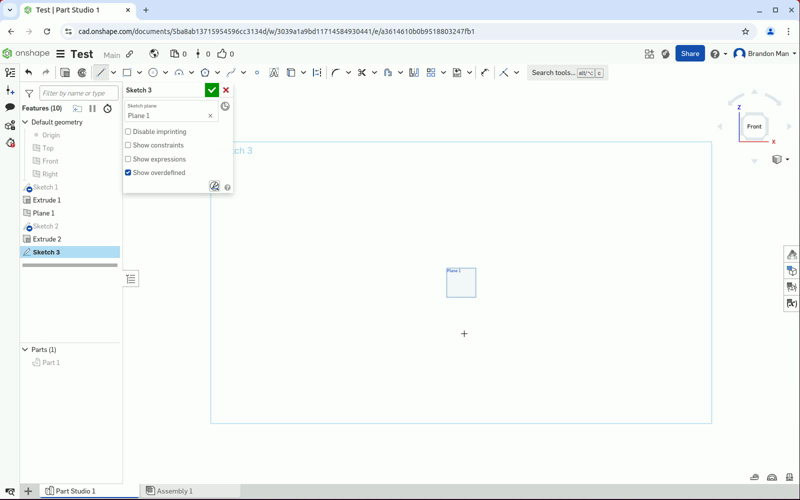
click(464, 333)
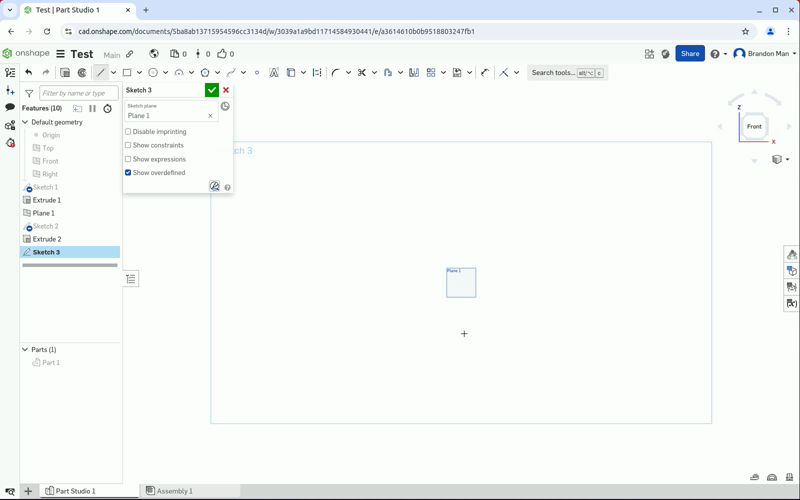
key_up(shift)
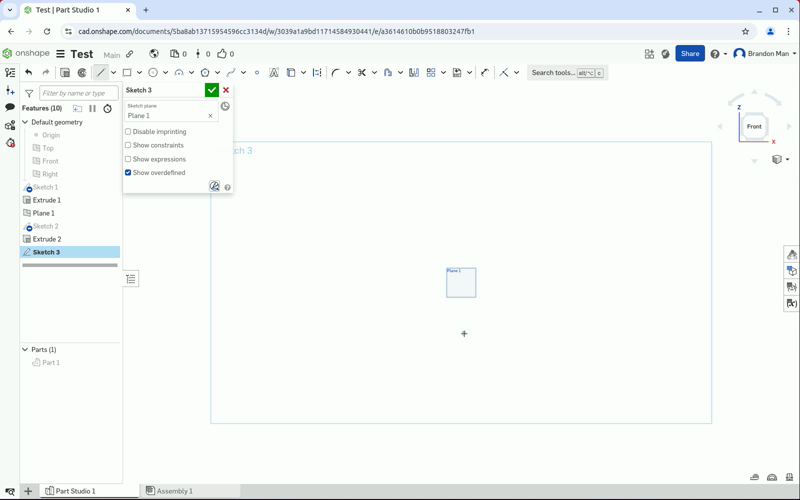
key_down(shift)
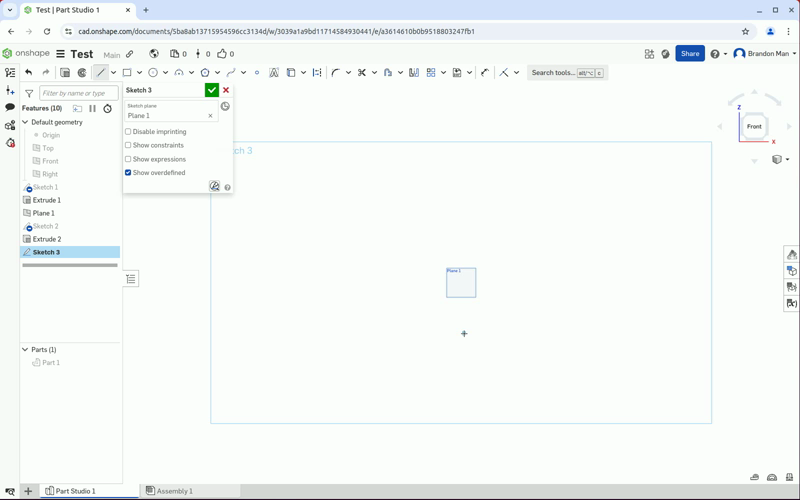
mouse_move(573, 333)
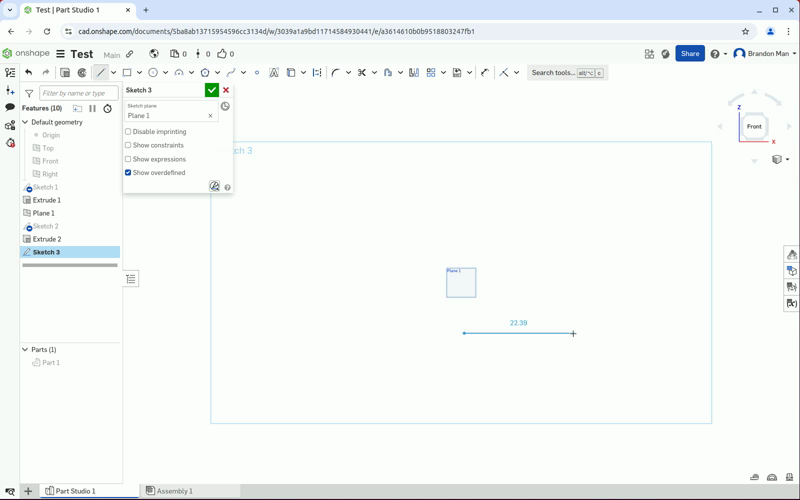
click(573, 333)
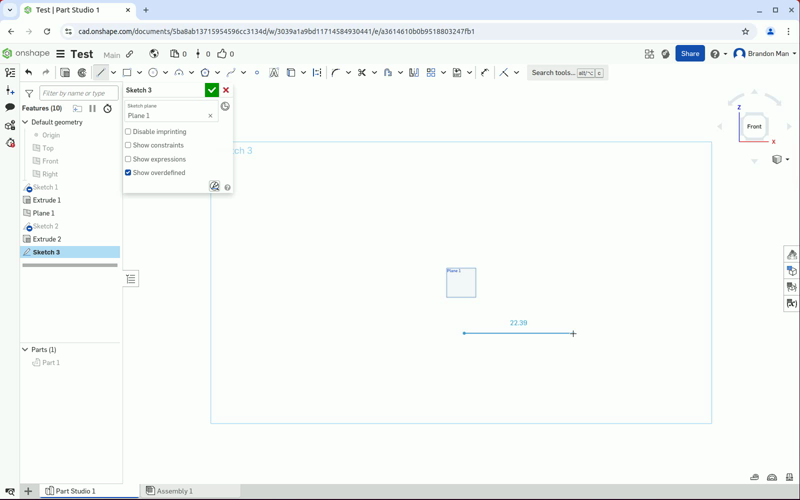
key_up(shift)
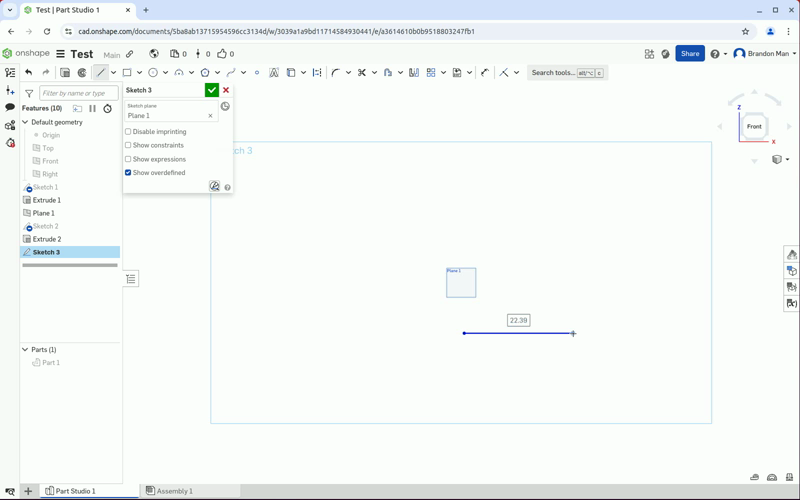
key_down(shift)
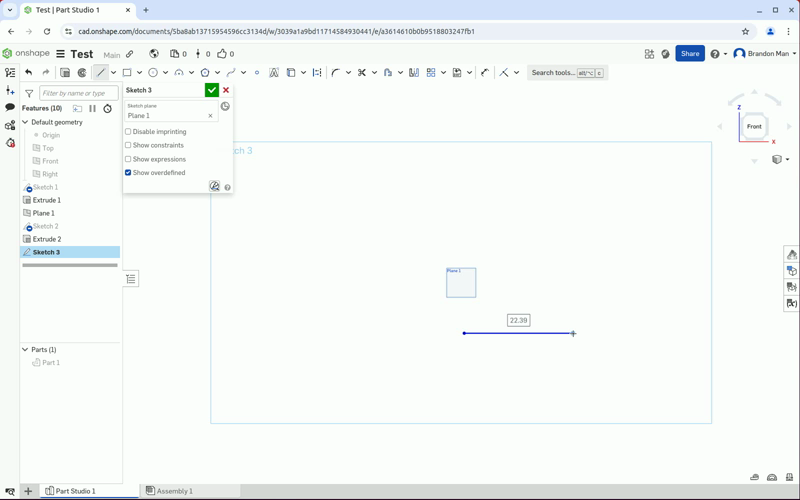
mouse_move(573, 234)
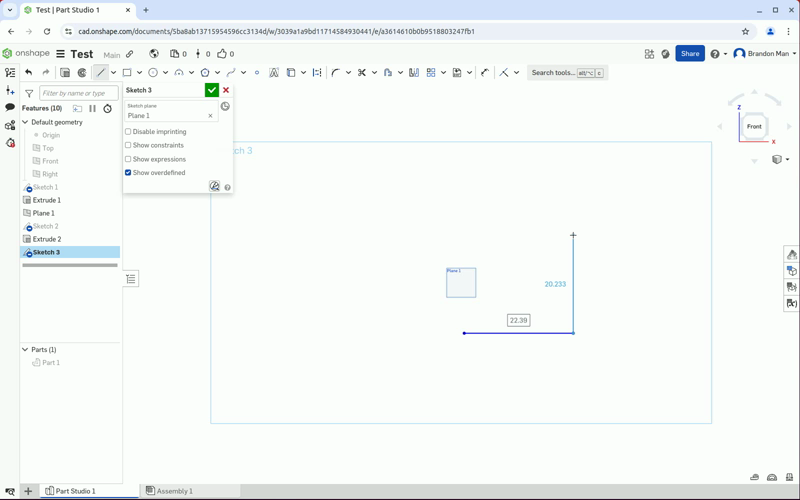
click(573, 234)
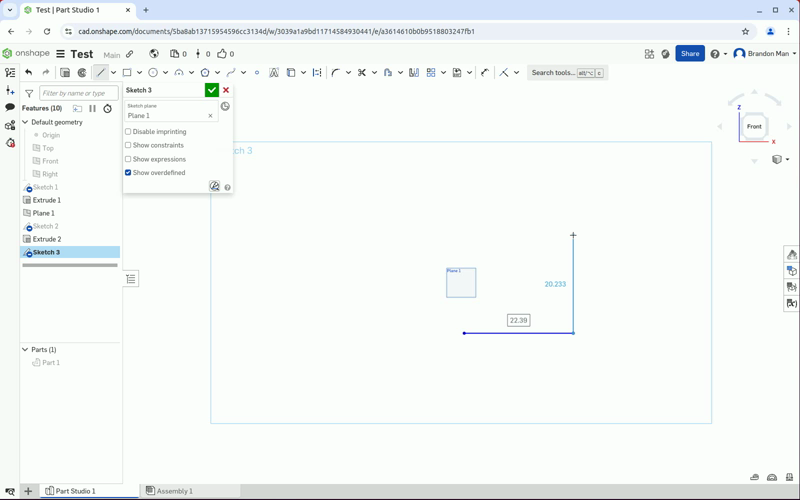
key_up(shift)
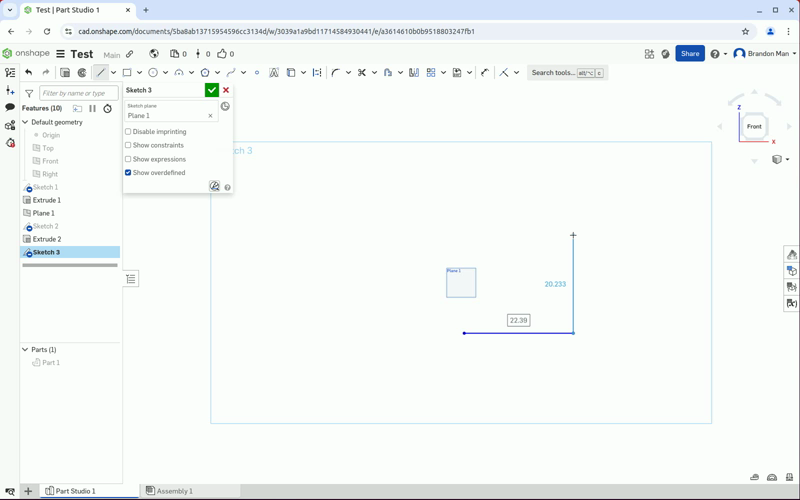
key_down(shift)
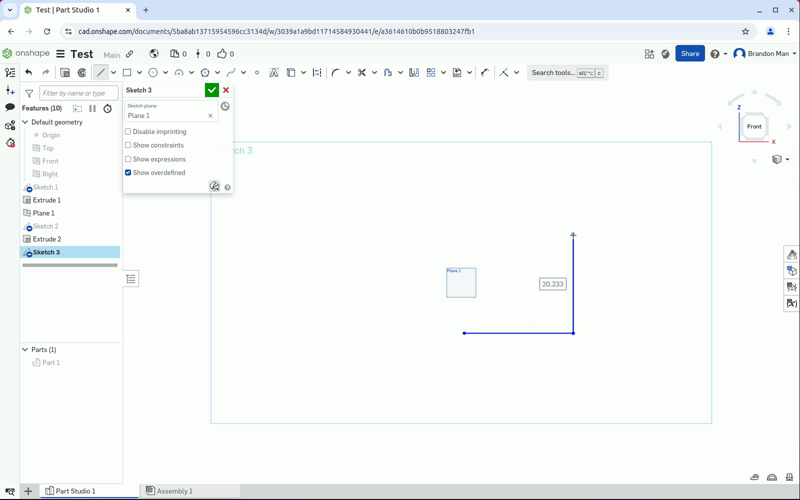
mouse_move(464, 234)
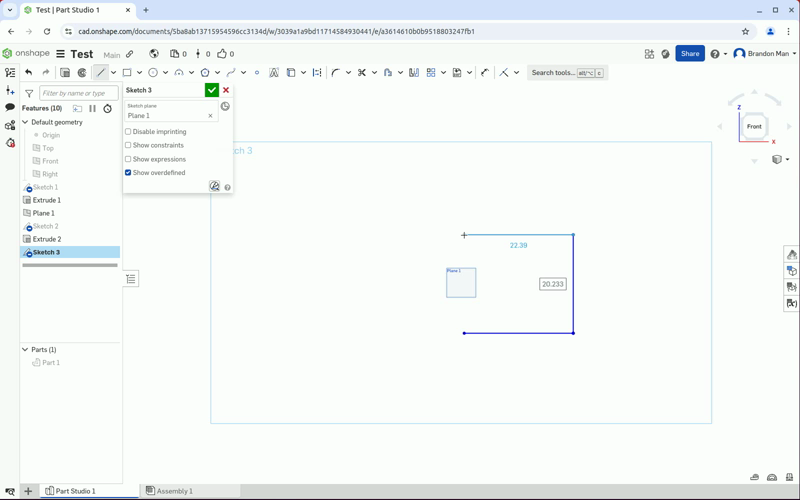
click(464, 234)
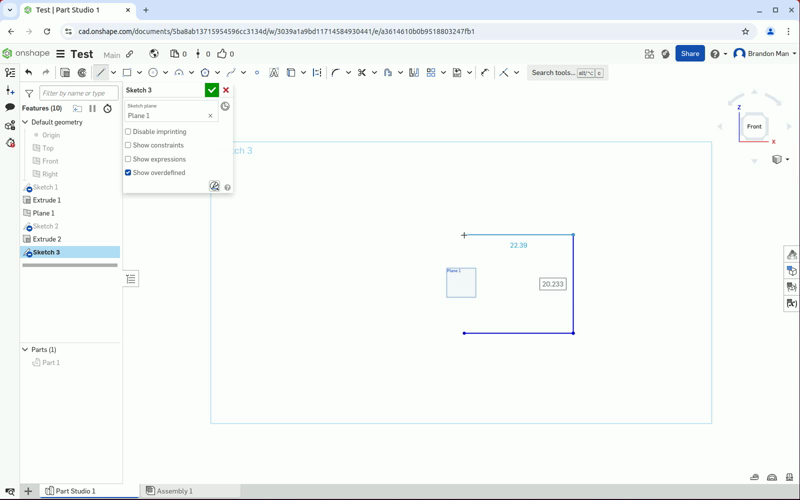
key_up(shift)
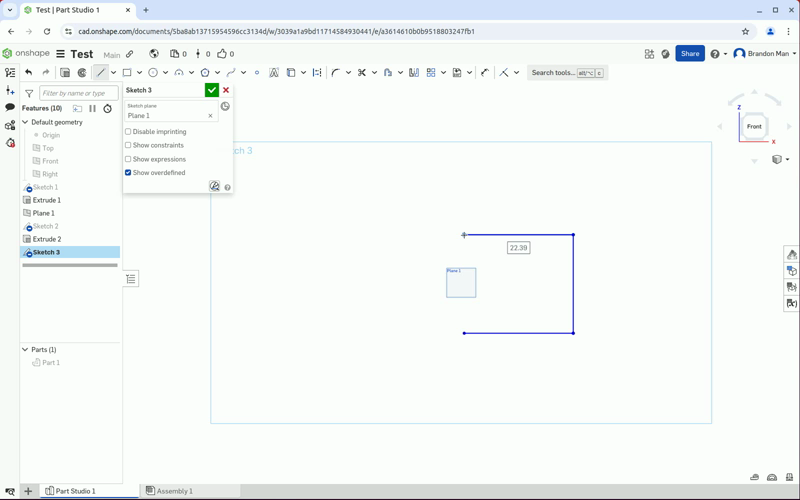
key_down(shift)
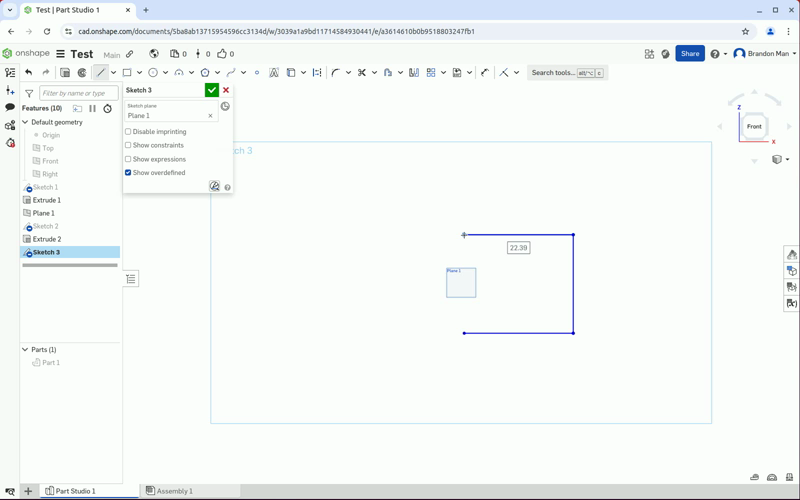
mouse_move(464, 333)
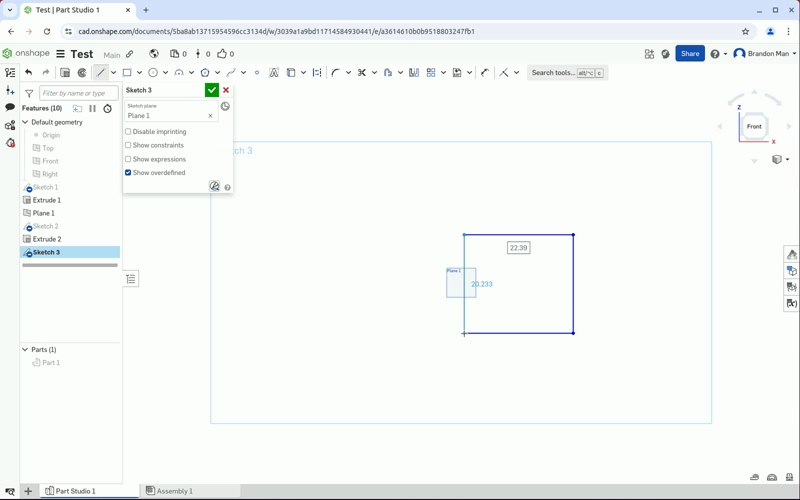
key_up(shift)
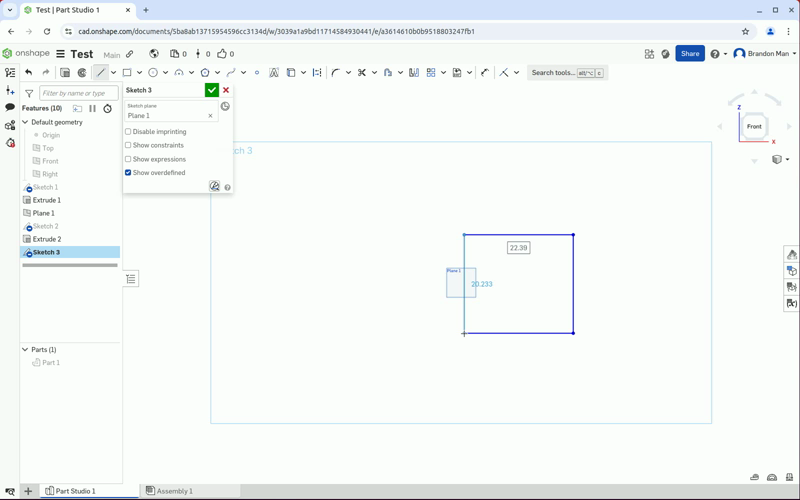
click(464, 333)
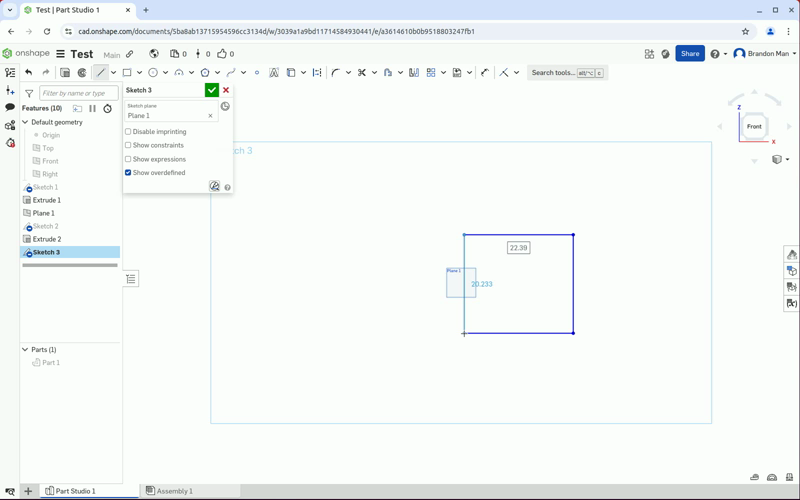
key(esc)
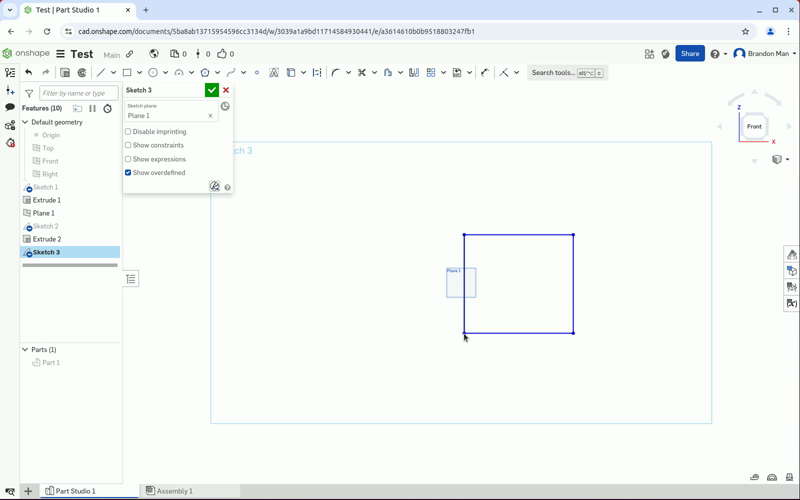
mouse_move(481, 250)
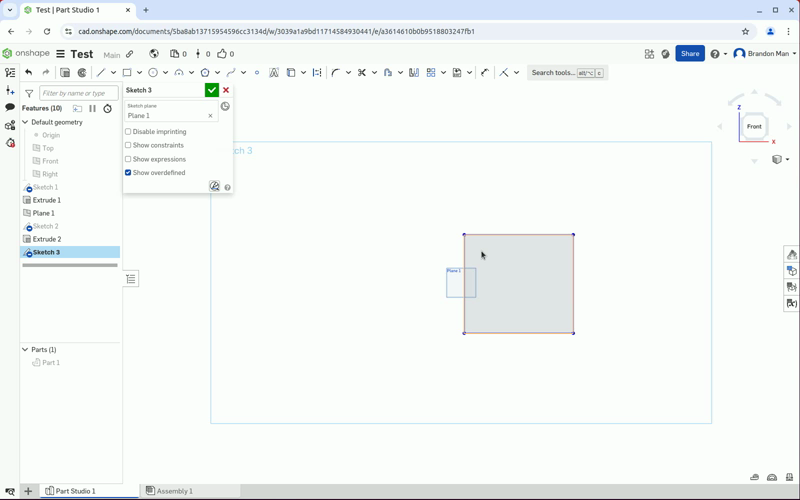
click(481, 250)
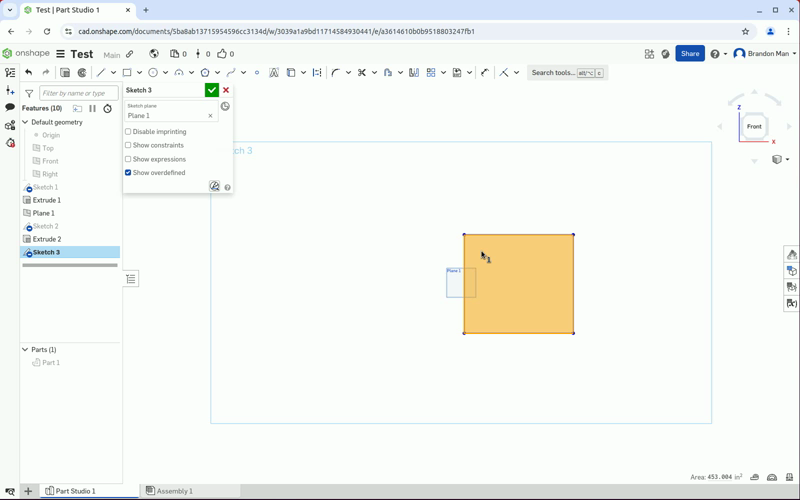
mouse_move(73, 352)
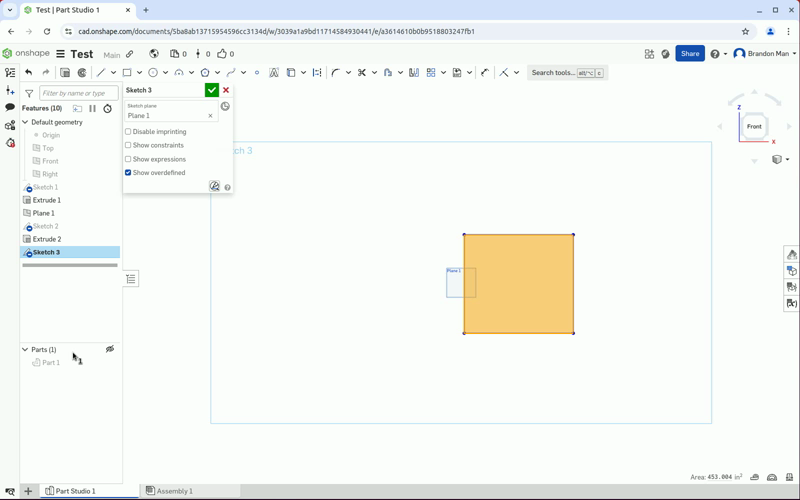
key(shift+y)
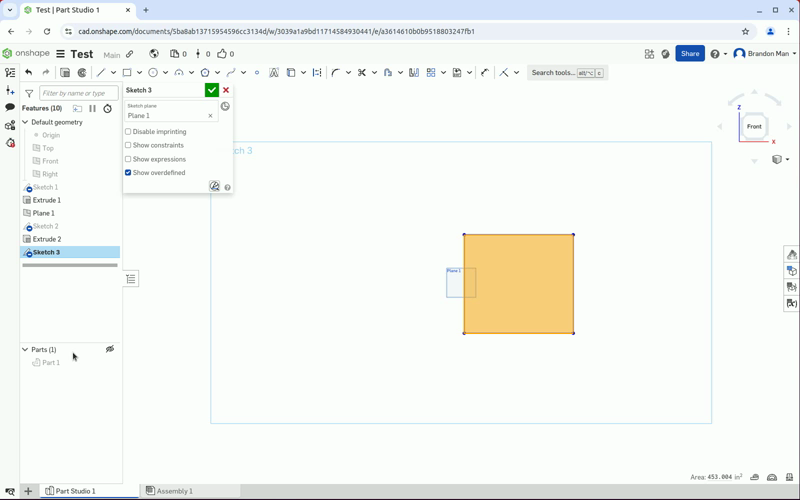
key(shift+e)
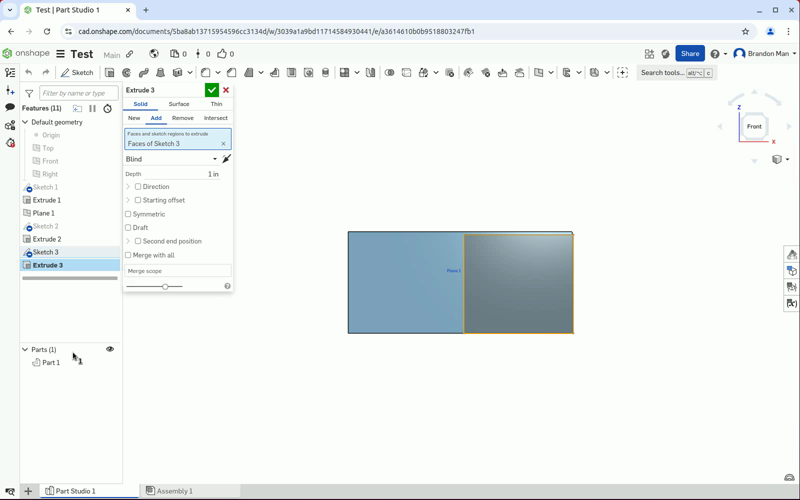
mouse_move(143, 106)
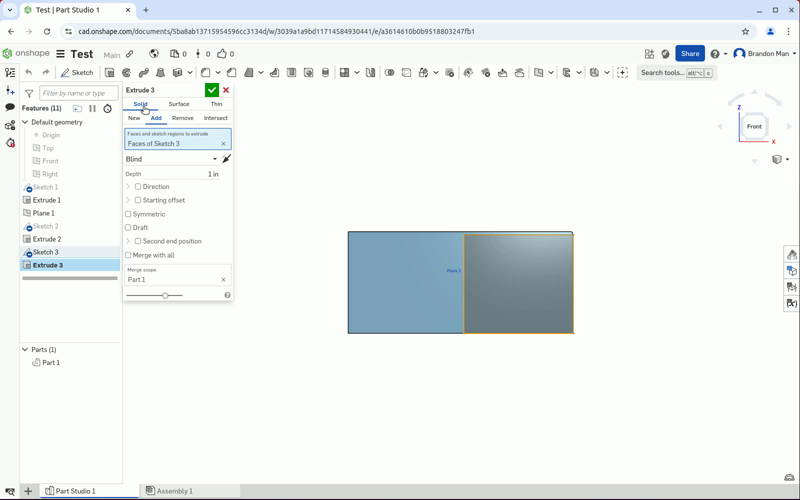
click(143, 106)
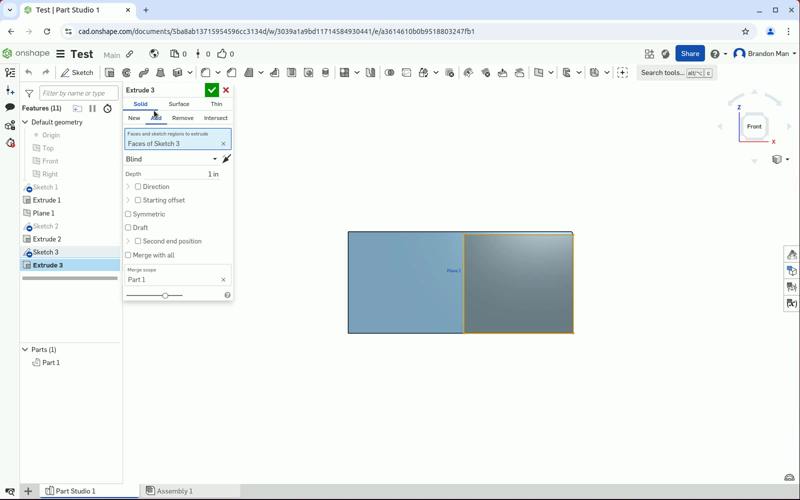
mouse_move(186, 120)
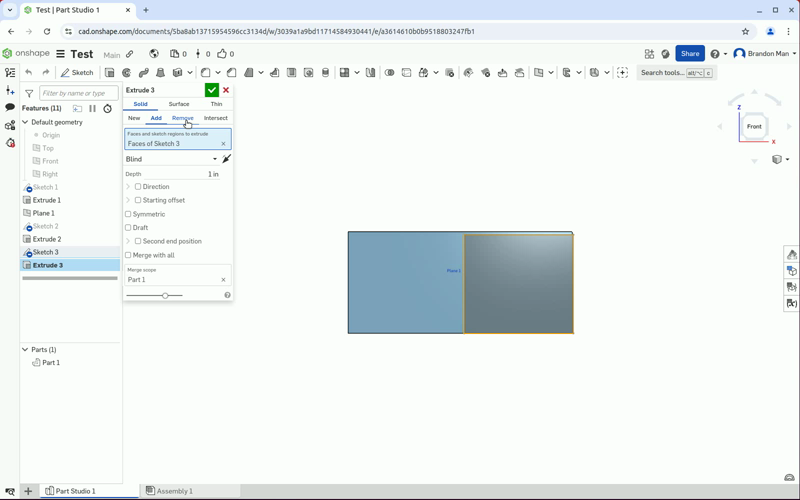
click(186, 120)
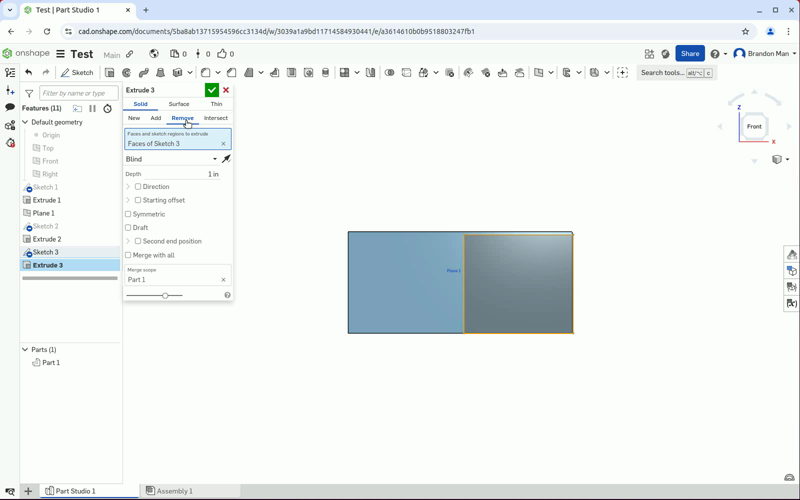
key(tab, 4)
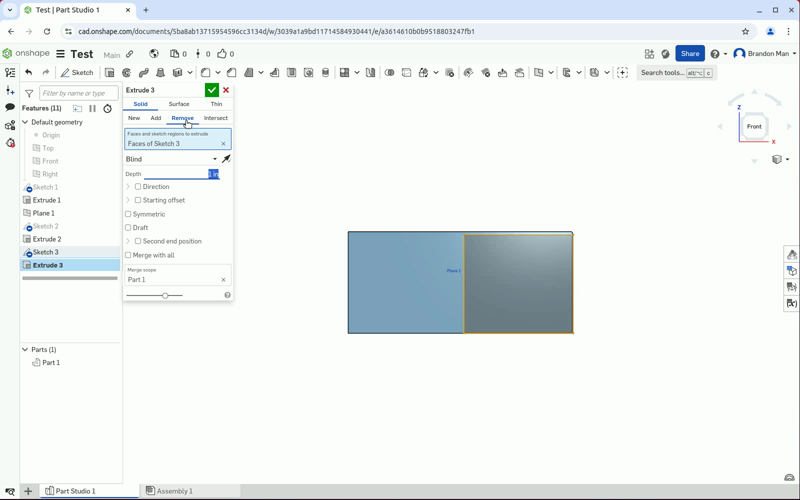
text(0.963)
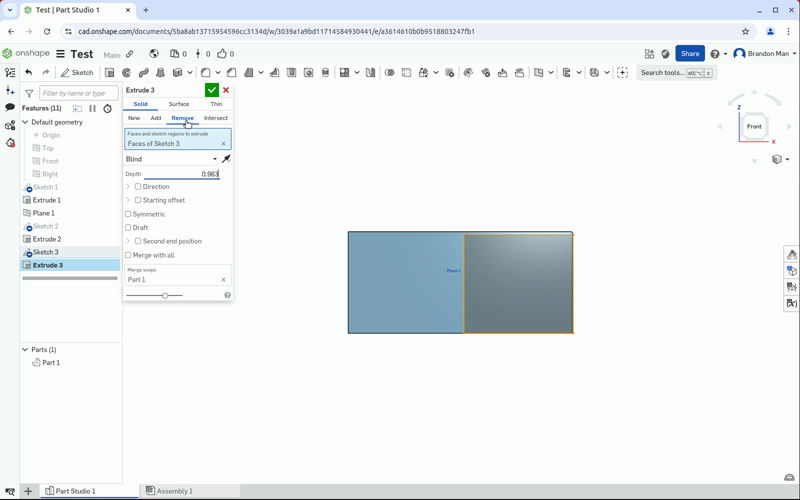
key(tab, 6)
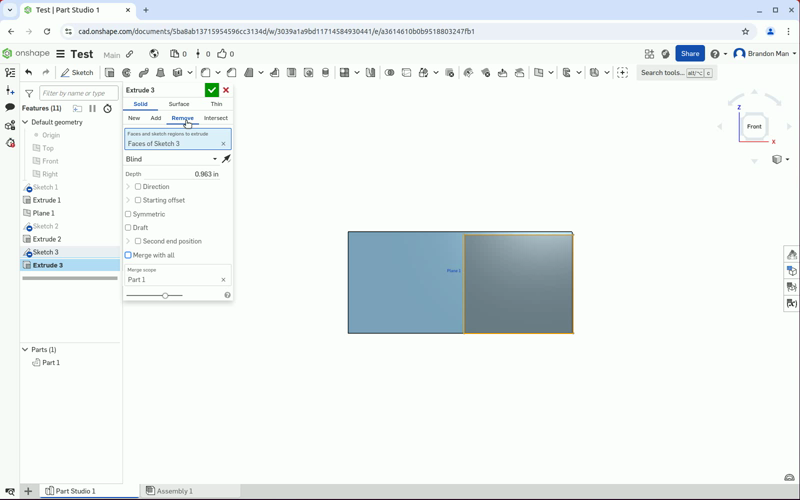
key(space)
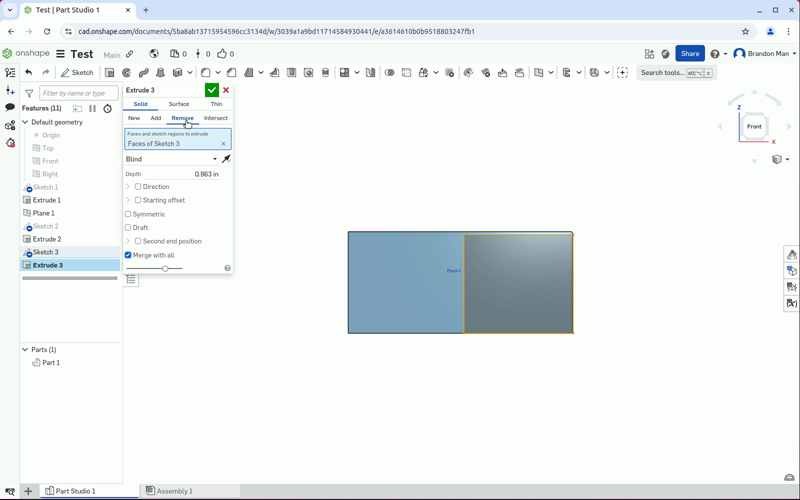
key(enter)
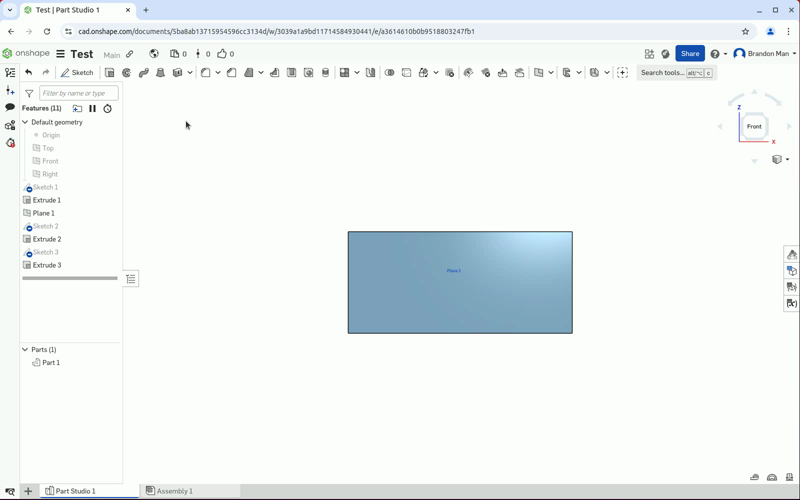
key(shift+h)
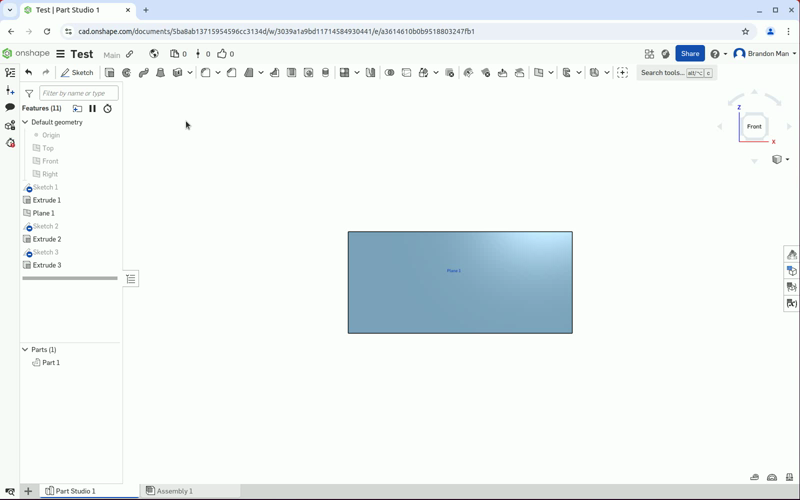
key(shift+h)
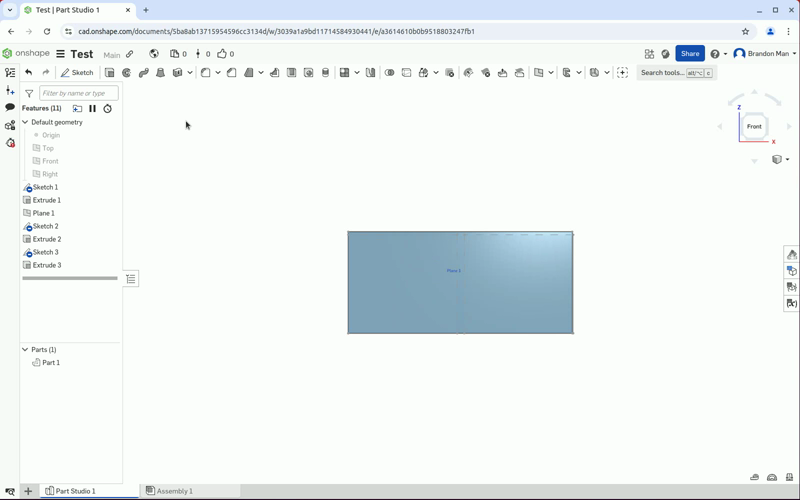
key(shift+7)
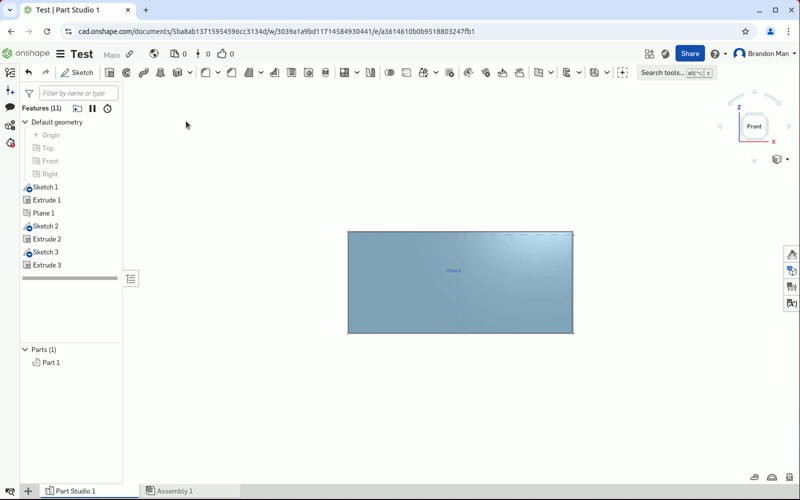
key(left, 2)
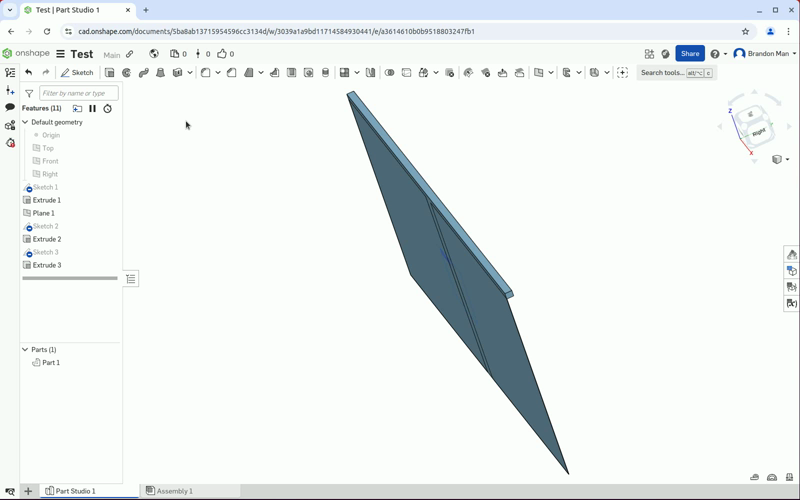
key(down, 2)
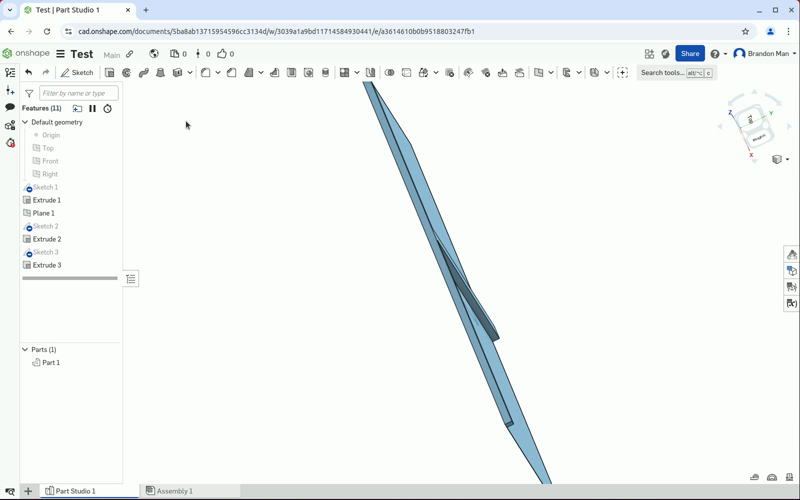
key(up, 2)
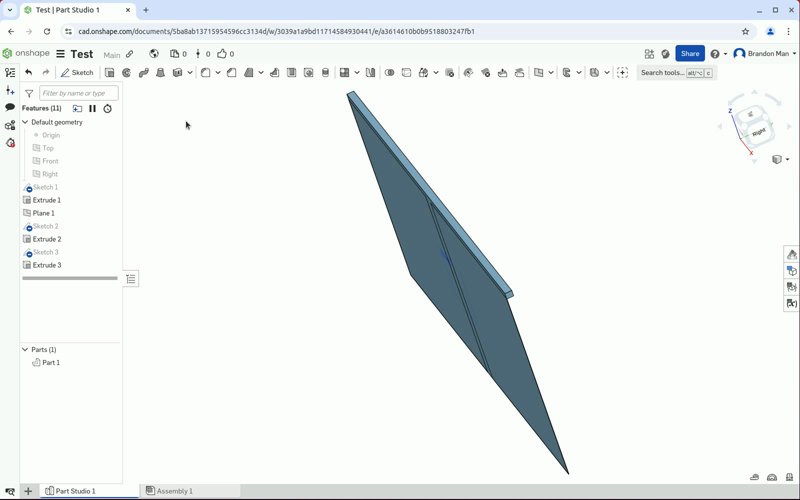
key(right, 2)
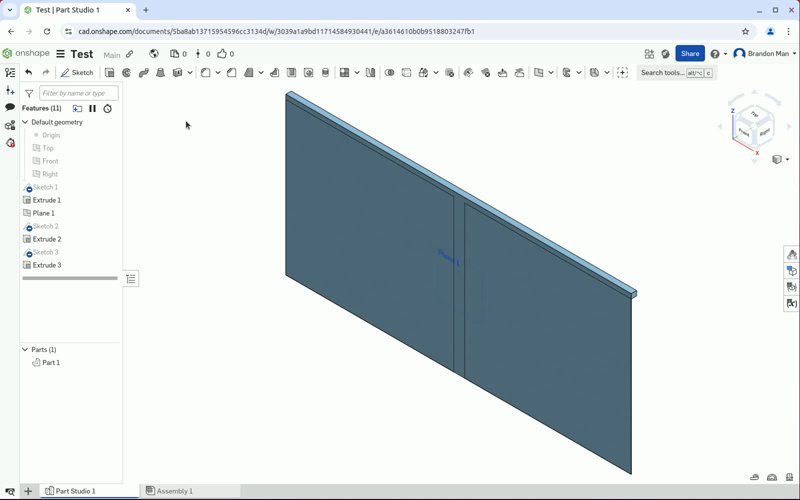
mouse_move(73, 189)
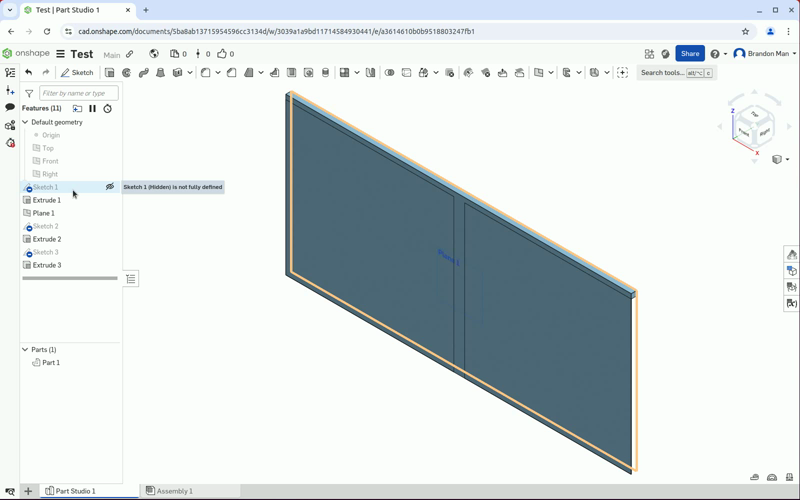
click(73, 189)